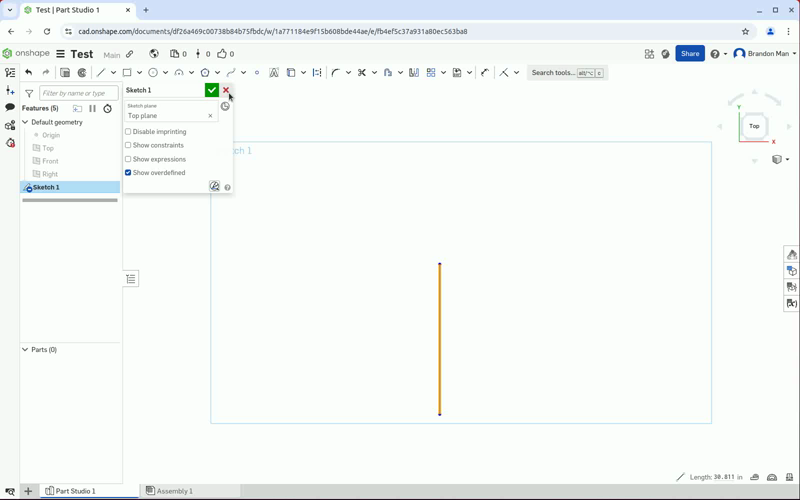
key(shift+h)
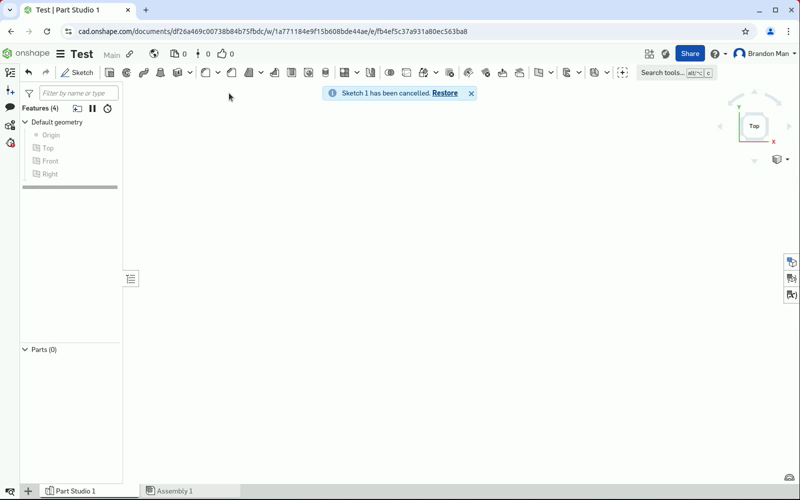
mouse_move(73, 352)
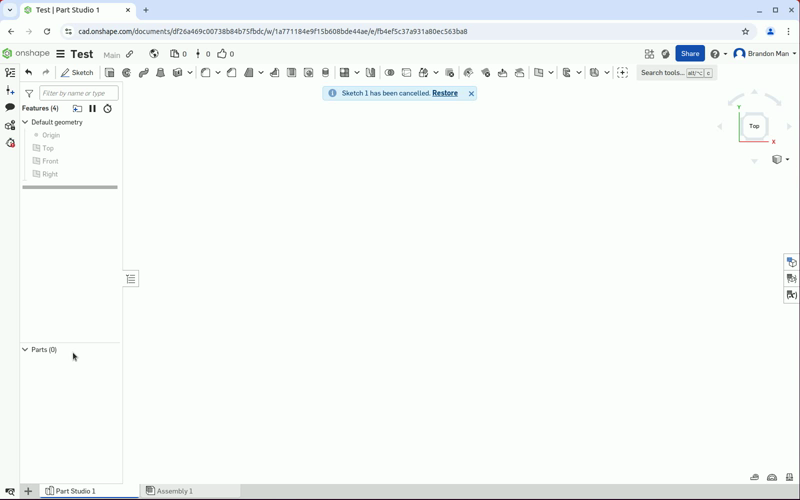
key(y)
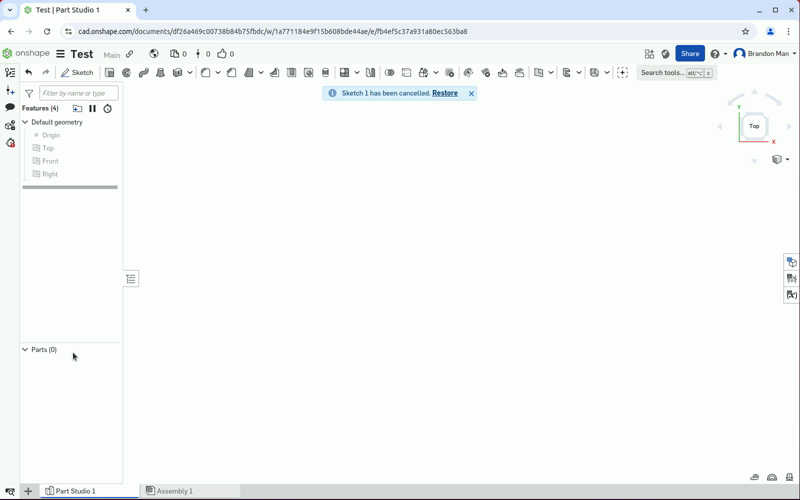
key(shift+p)
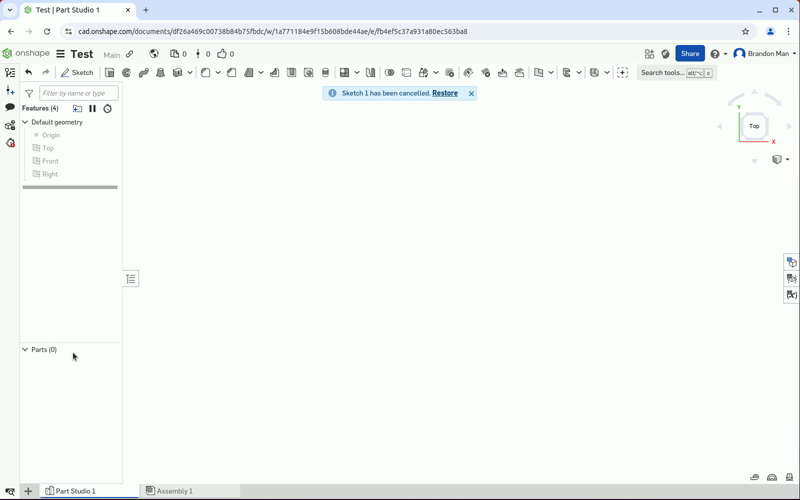
key(space)
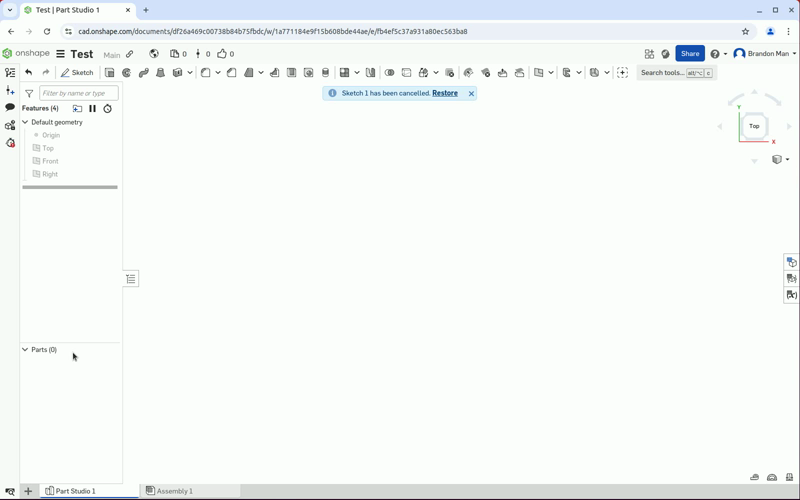
key_down(shift)
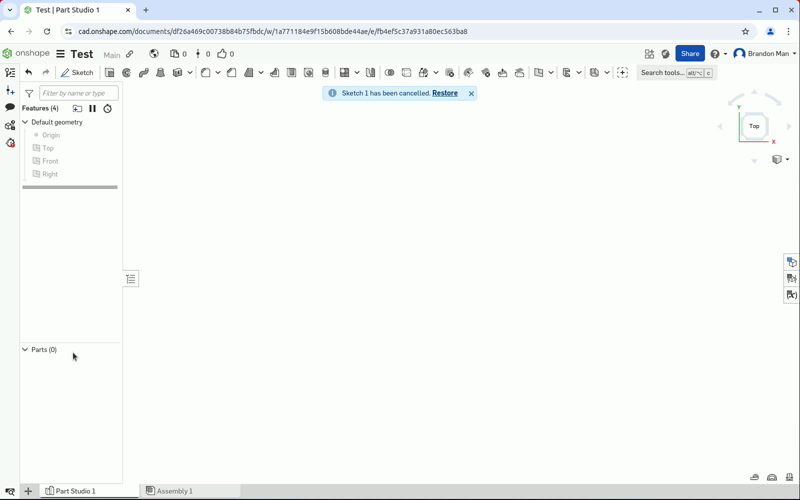
key(up)
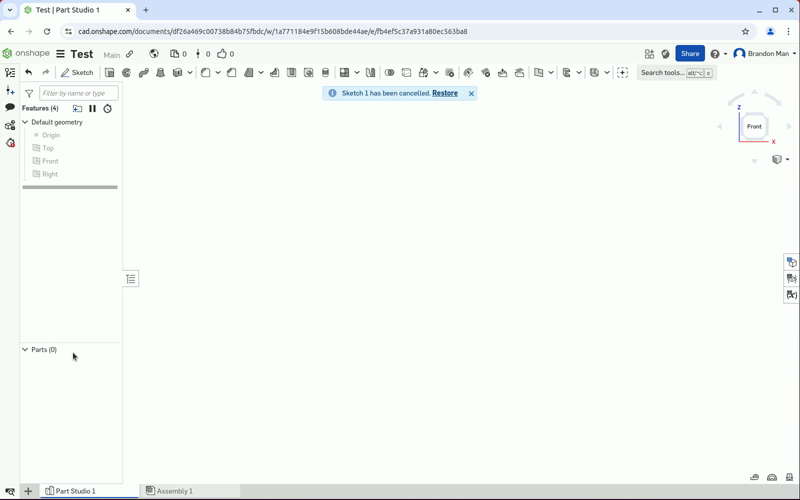
key_up(shift)
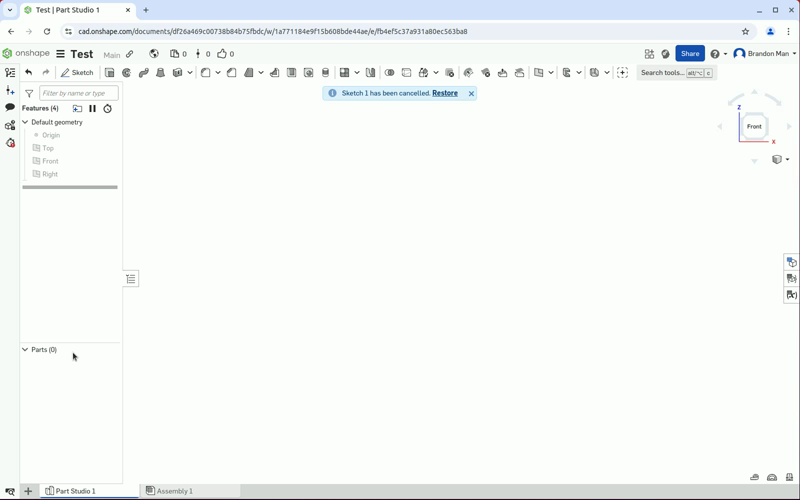
mouse_move(73, 352)
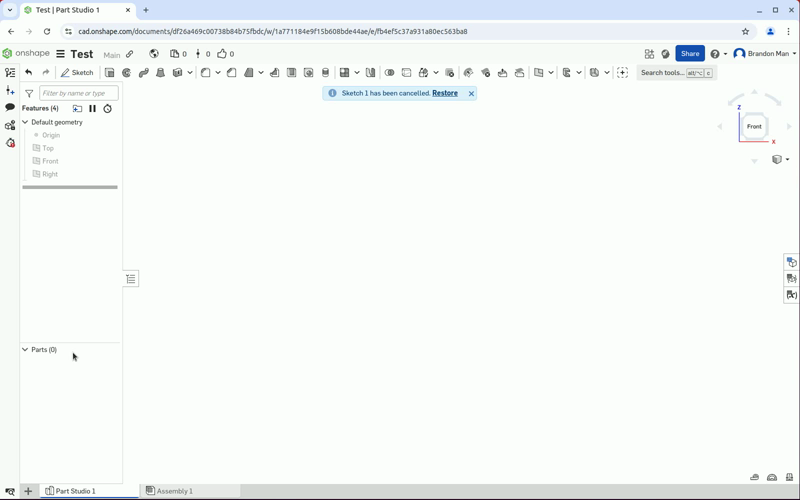
key(shift+y)
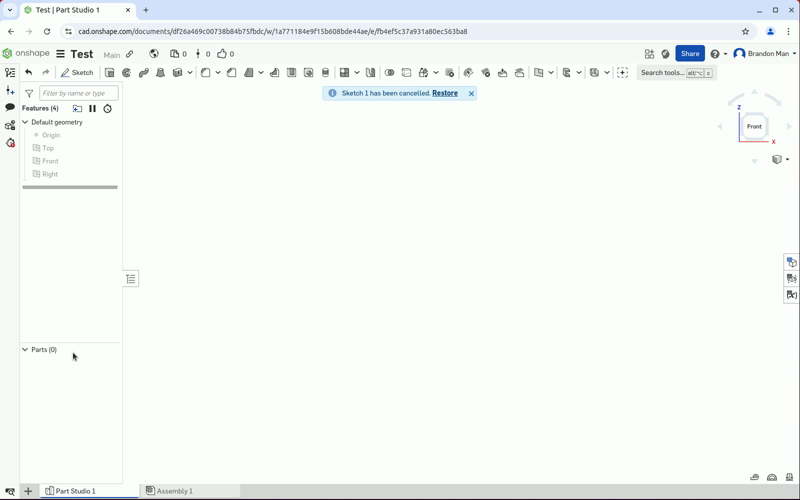
key(shift+s)
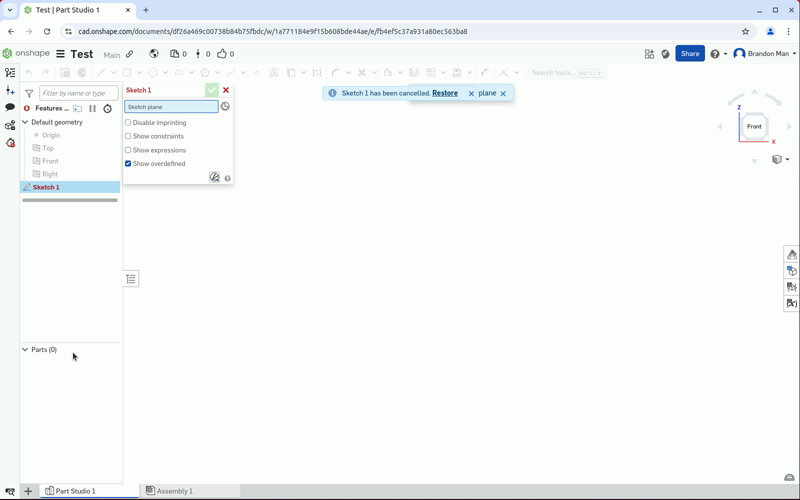
mouse_move(73, 163)
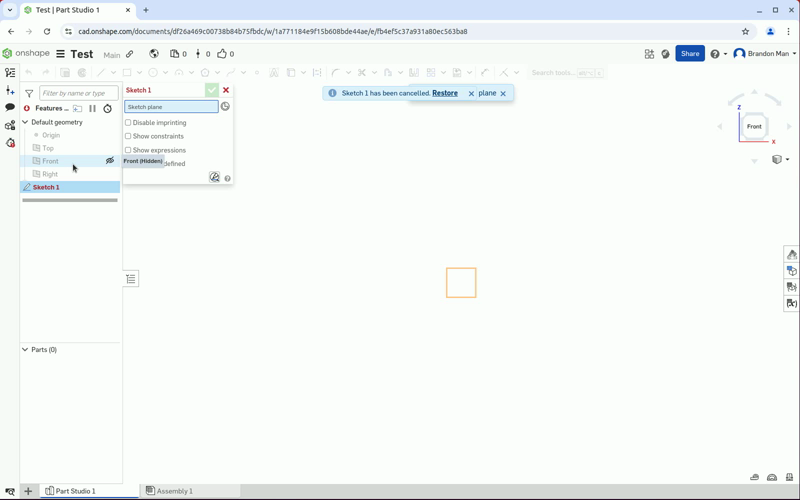
click(73, 163)
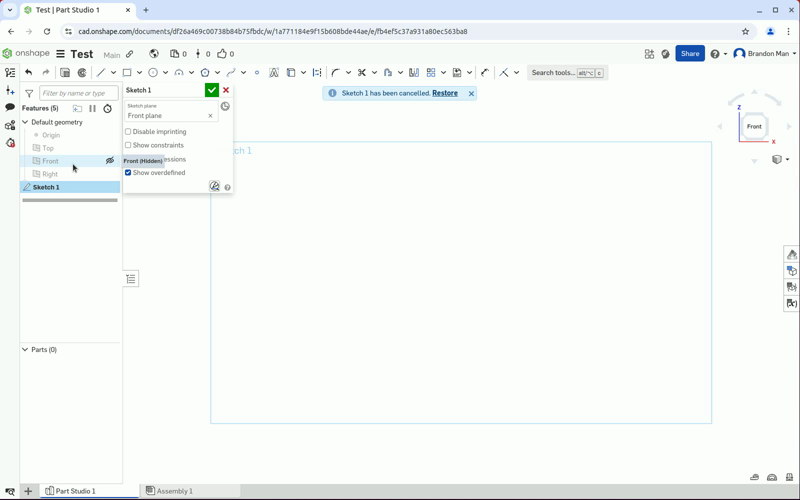
mouse_move(73, 352)
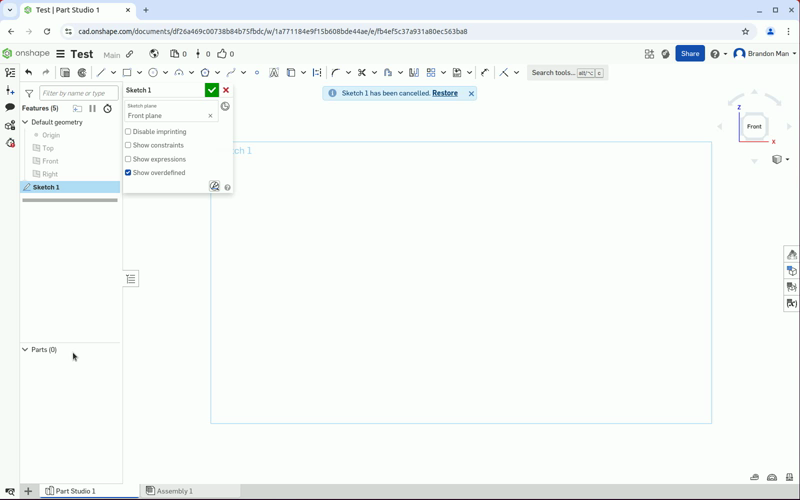
key(y)
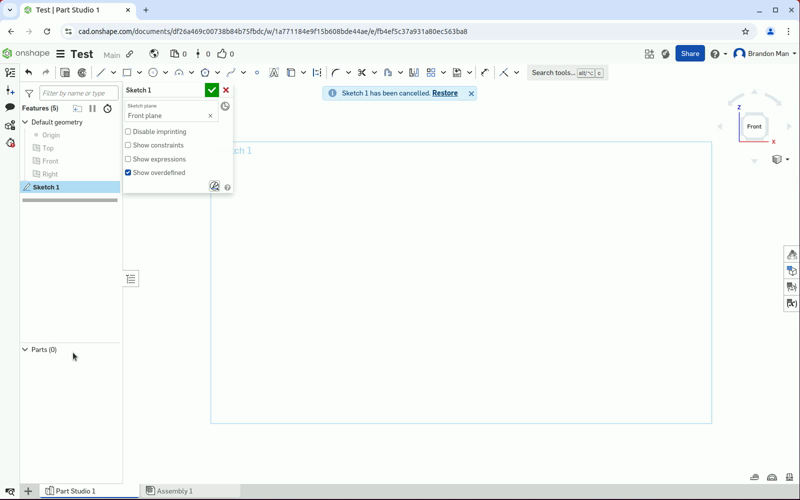
key(l)
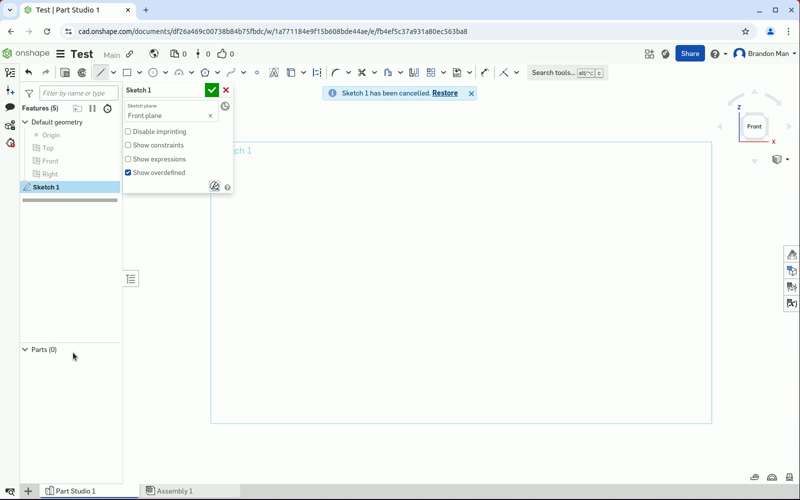
key_down(shift)
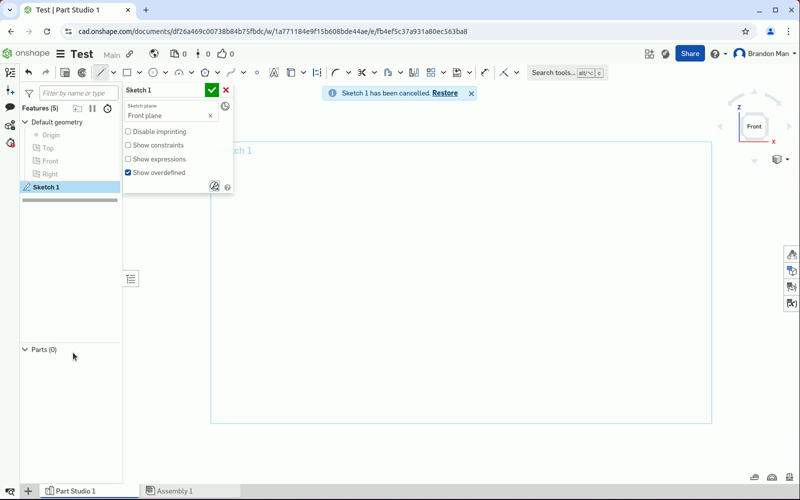
mouse_move(404, 282)
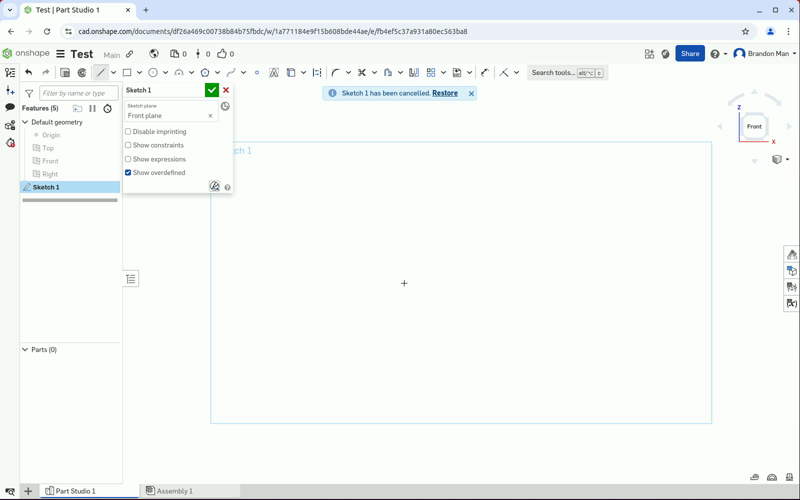
click(404, 282)
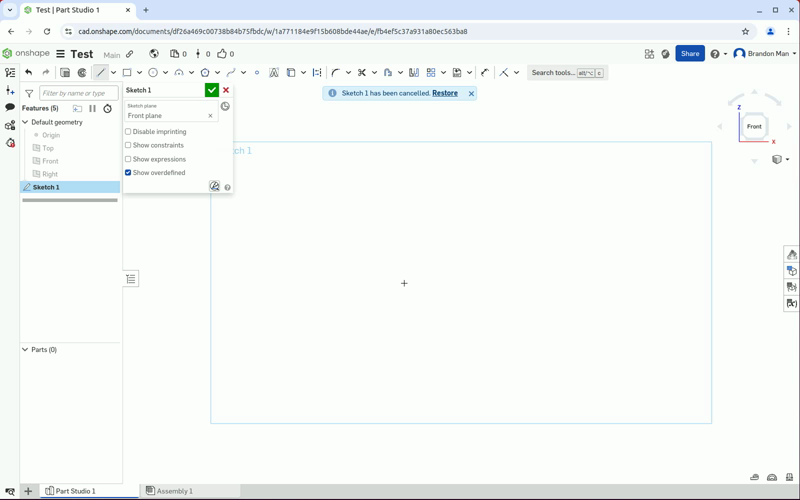
key_up(shift)
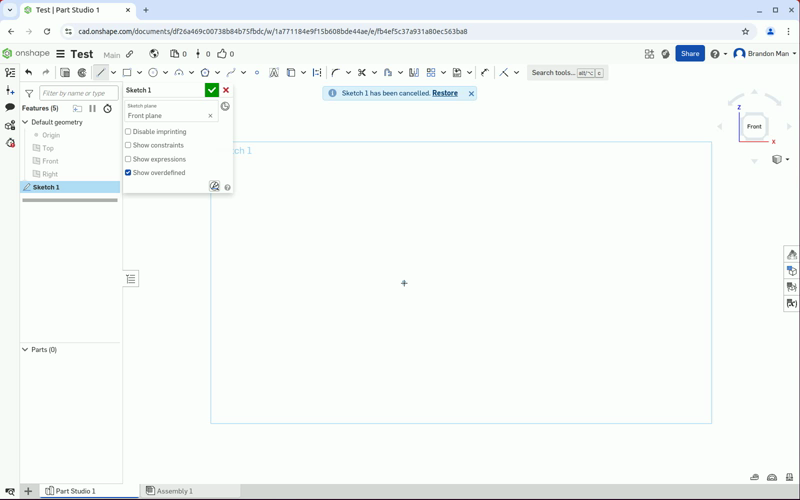
key_down(shift)
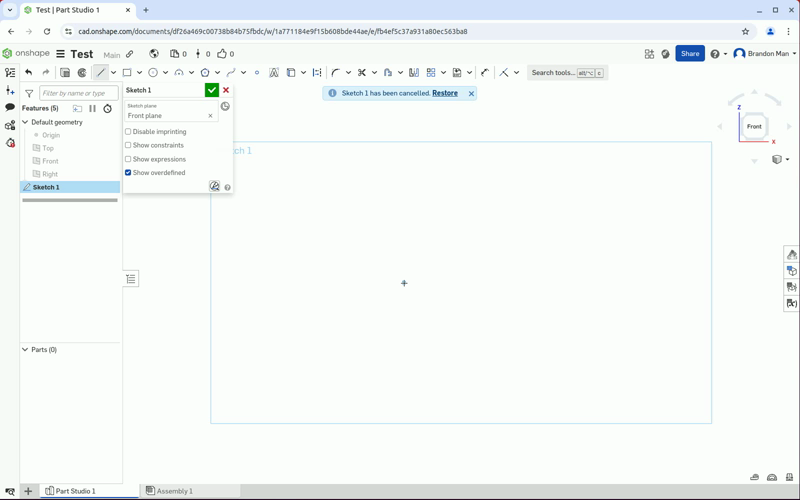
mouse_move(434, 282)
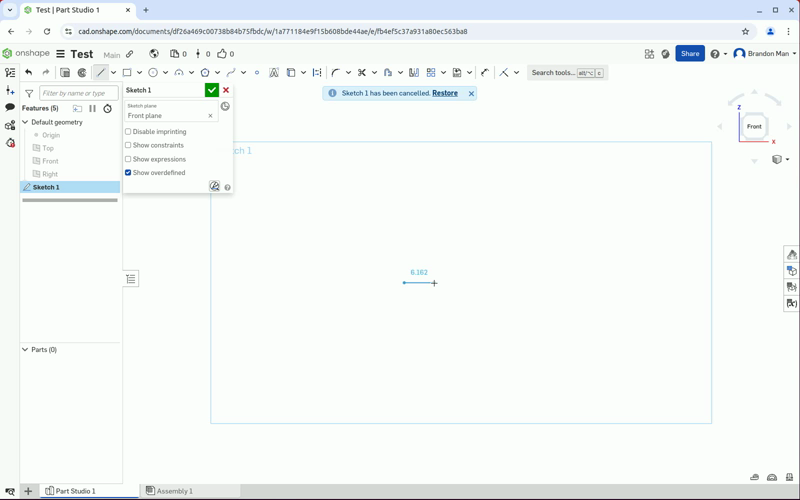
mouse_move(432, 282)
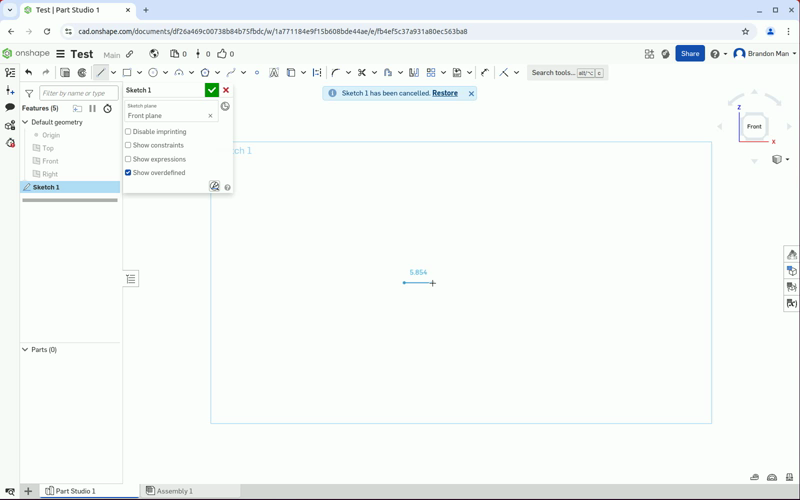
click(432, 282)
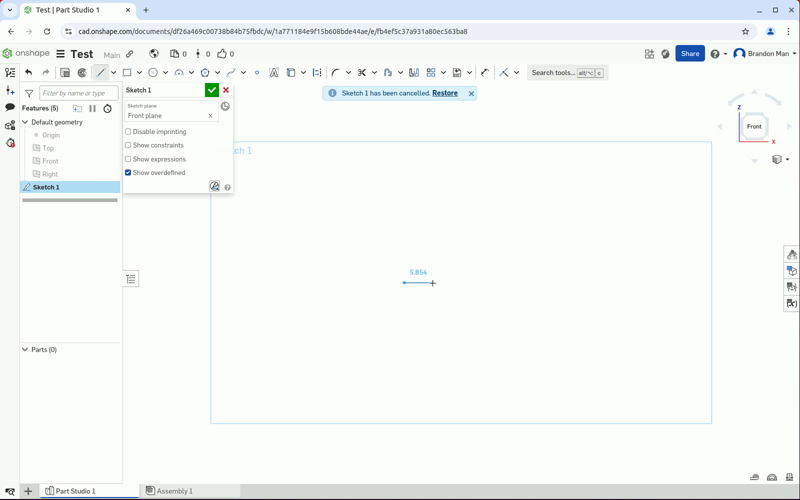
key_up(shift)
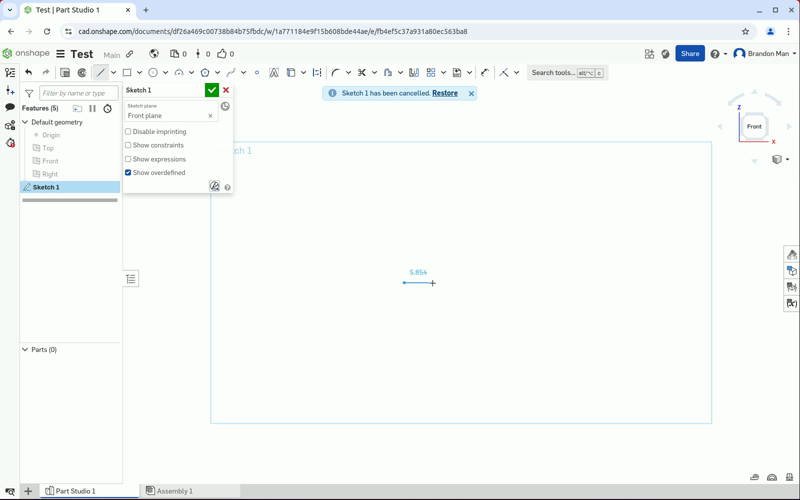
key_down(shift)
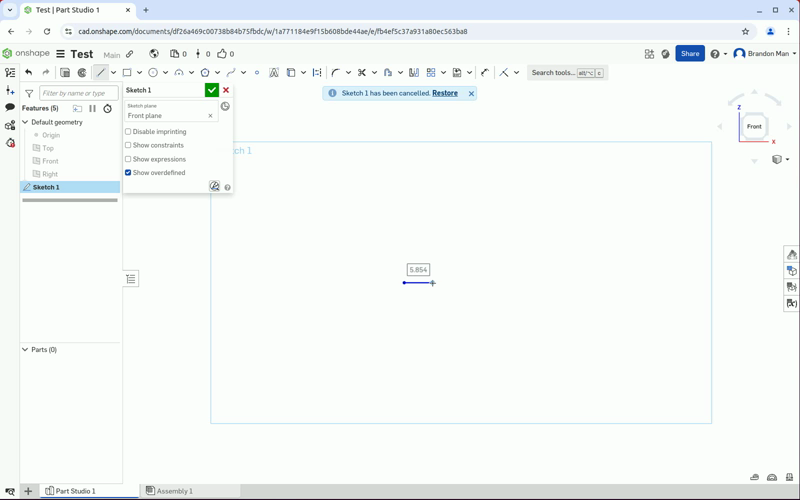
mouse_move(461, 170)
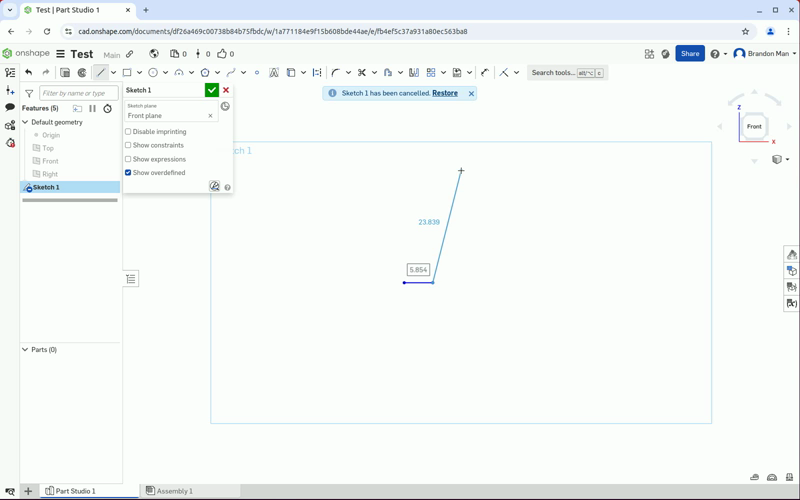
click(461, 170)
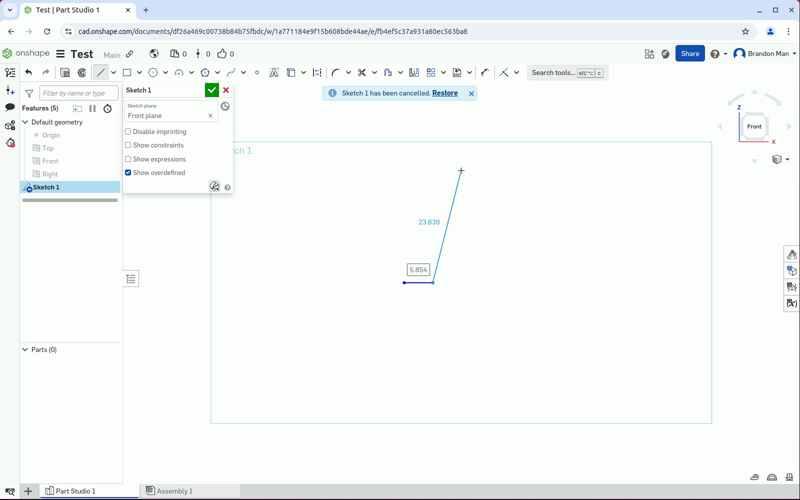
key_up(shift)
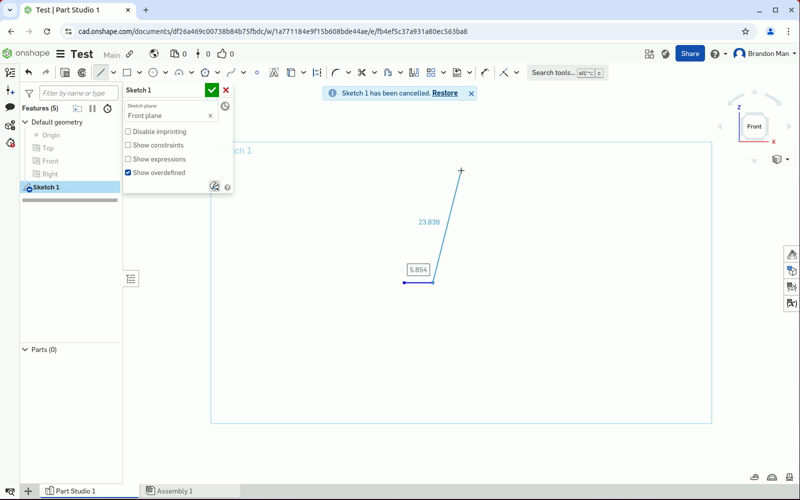
key_down(shift)
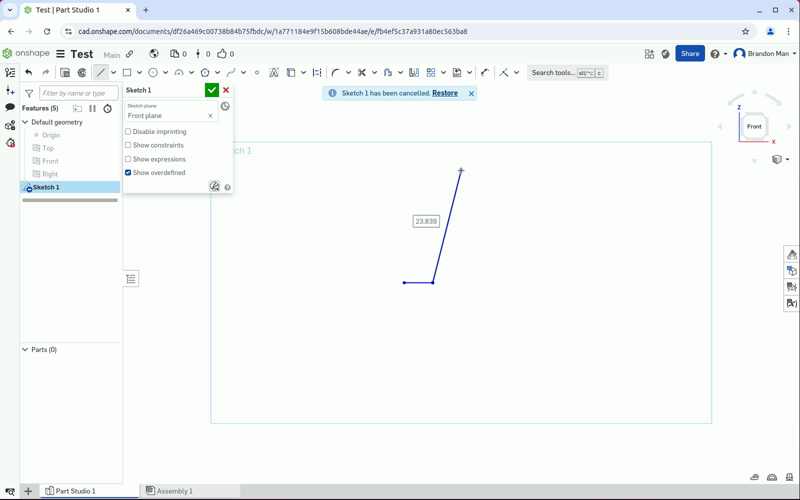
mouse_move(491, 170)
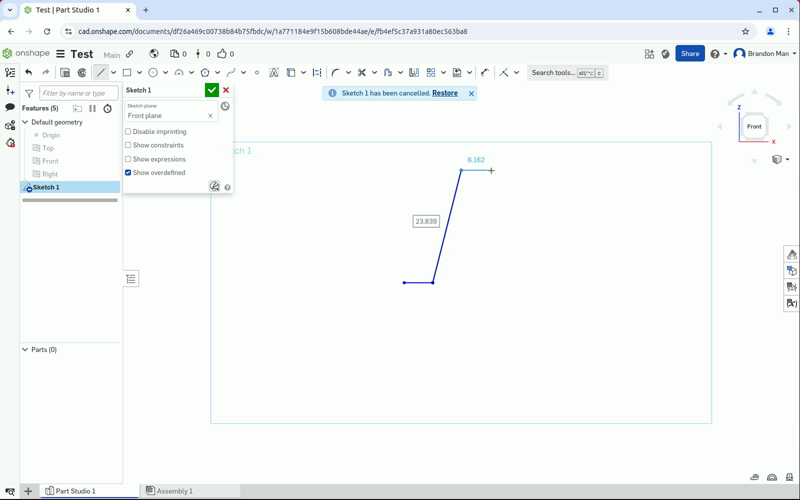
mouse_move(404, 170)
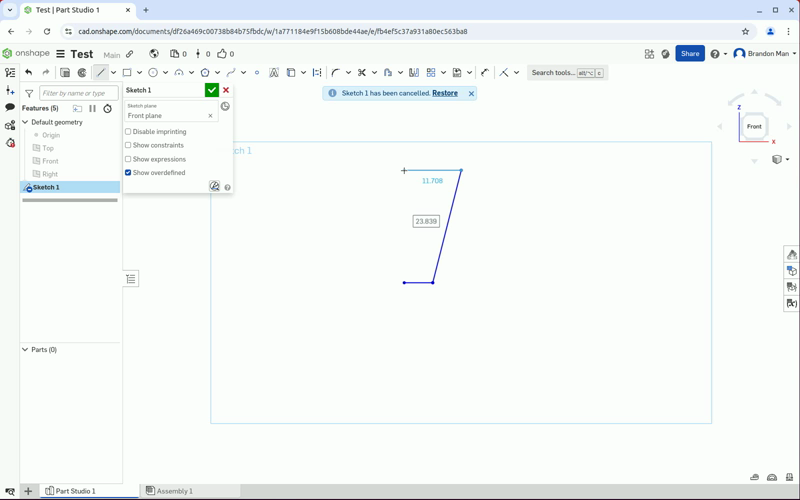
click(404, 170)
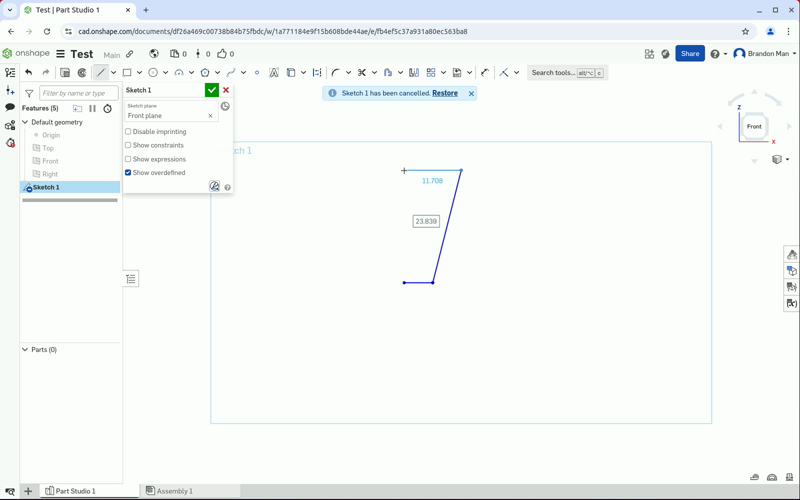
key_up(shift)
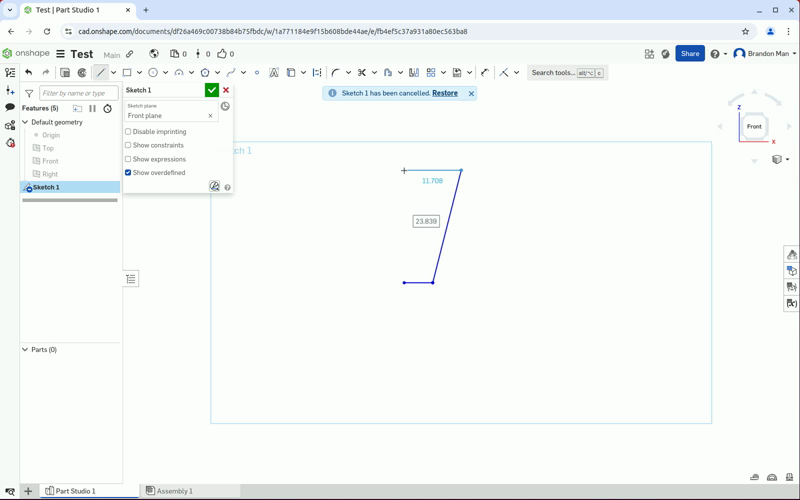
key_down(shift)
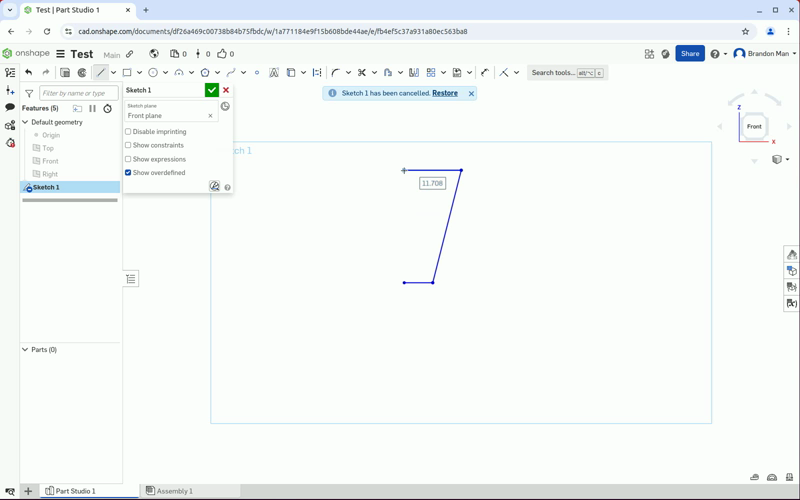
mouse_move(404, 282)
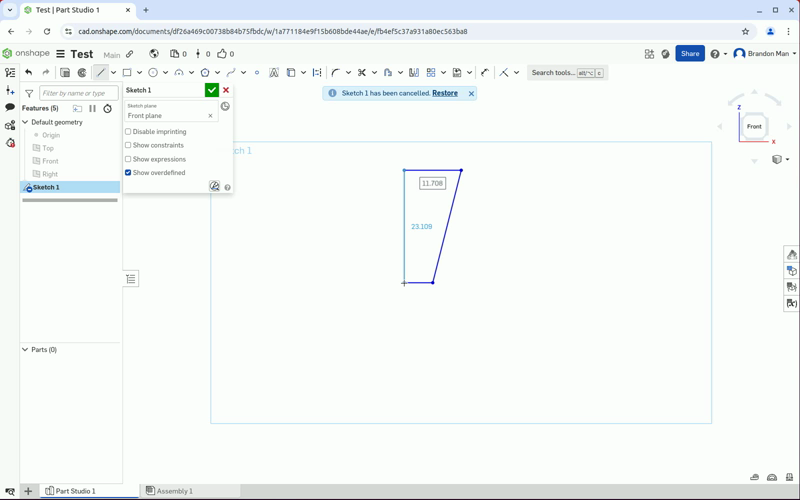
key_up(shift)
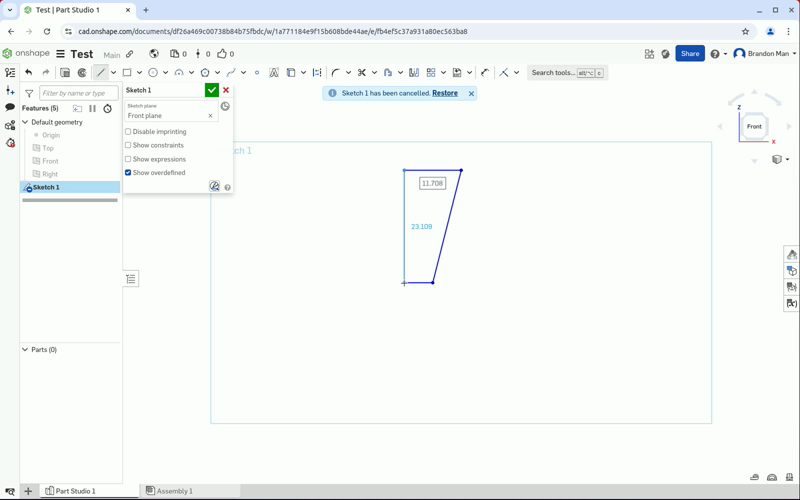
click(404, 282)
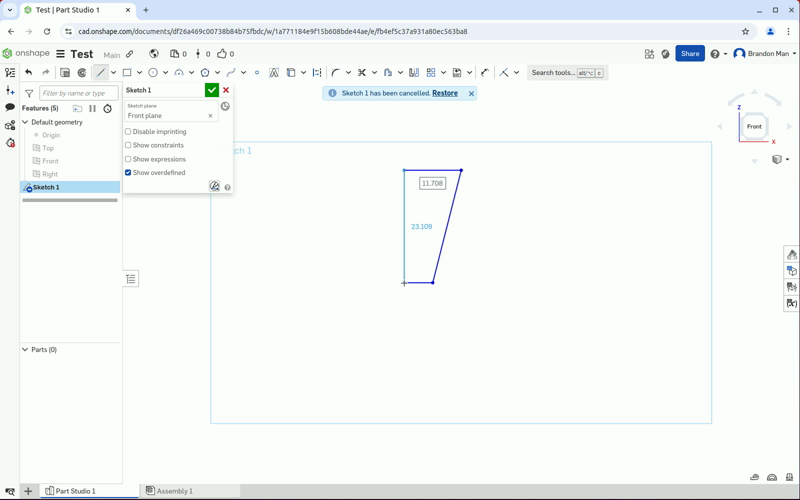
key(esc)
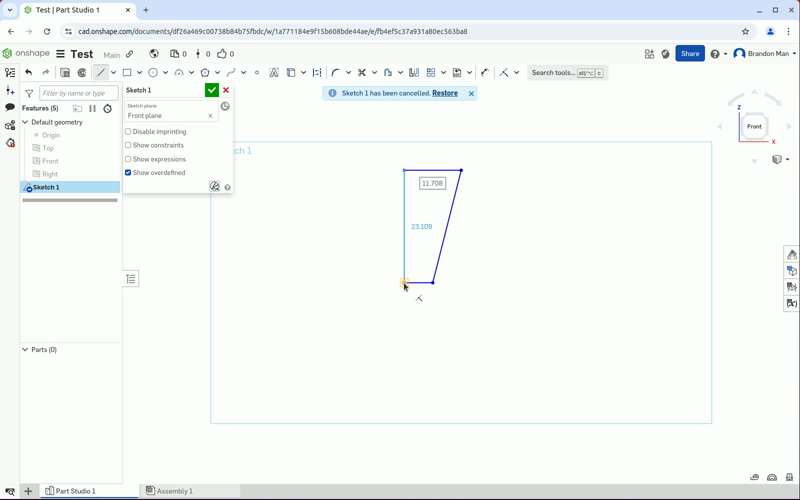
mouse_move(435, 211)
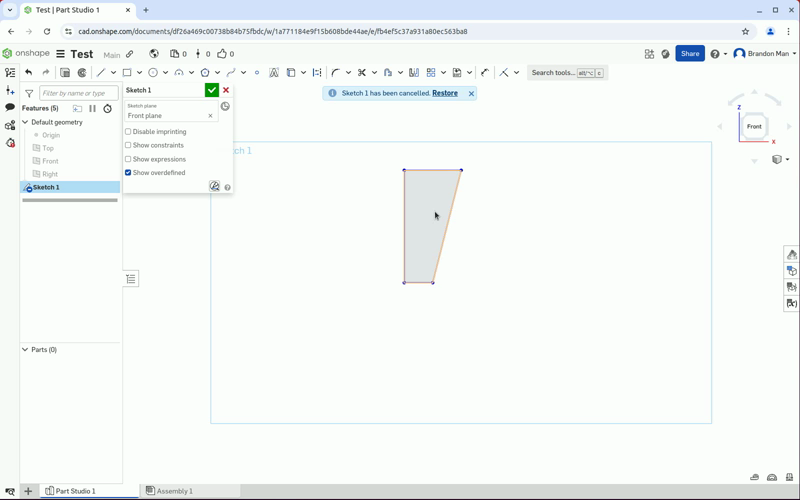
click(435, 211)
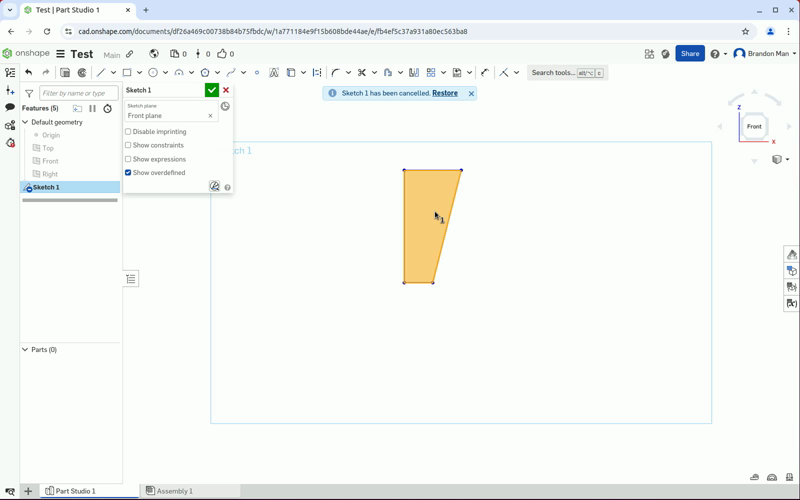
mouse_move(73, 352)
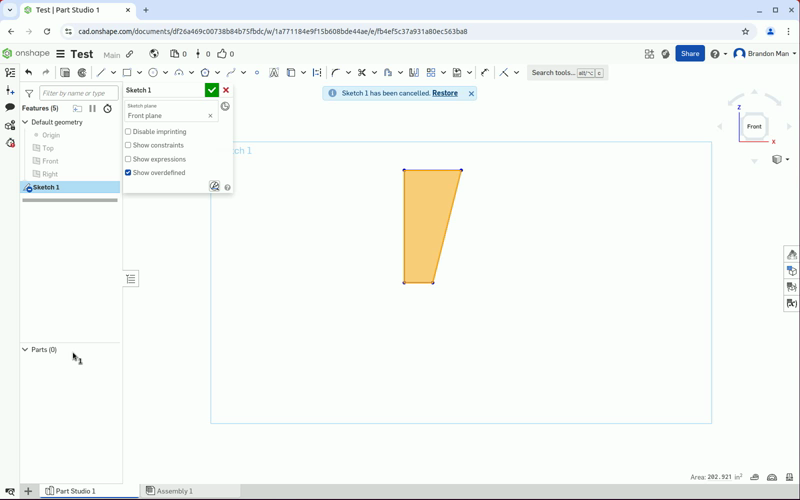
key(shift+y)
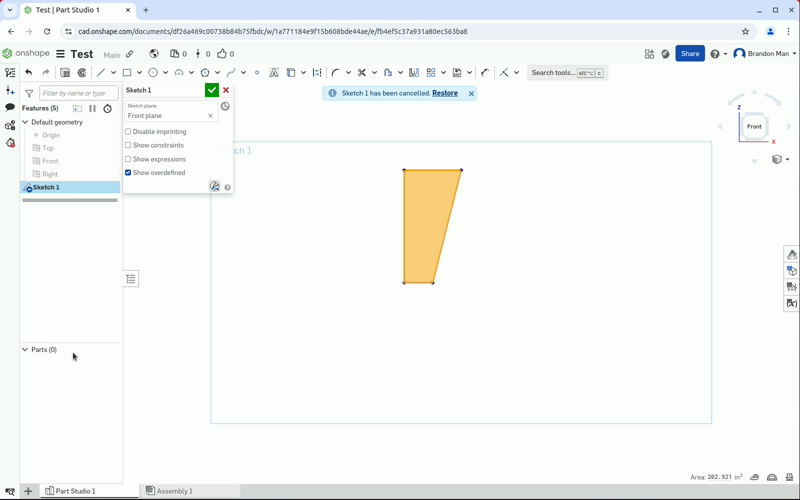
key(shift+e)
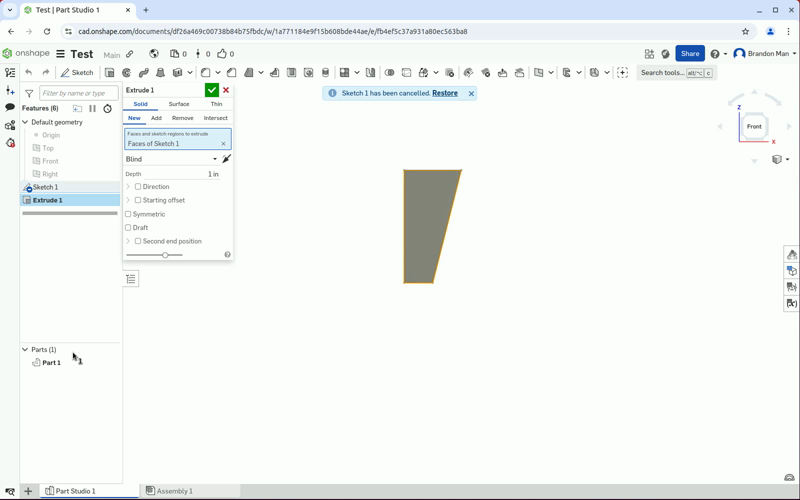
mouse_move(143, 106)
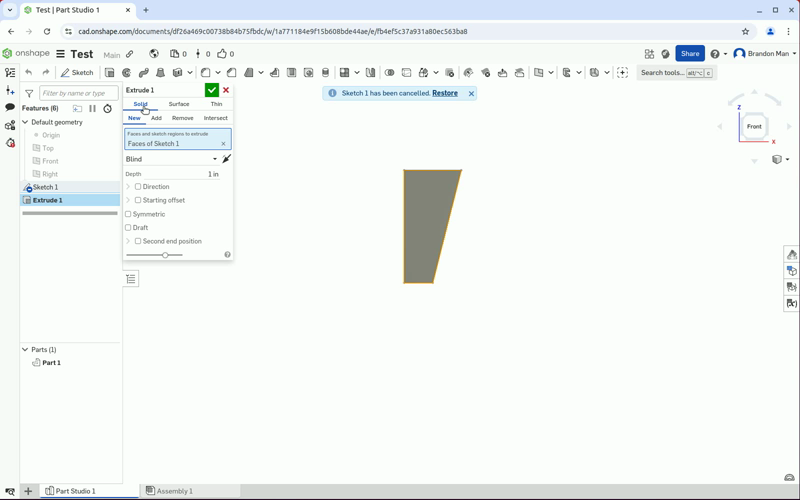
click(143, 106)
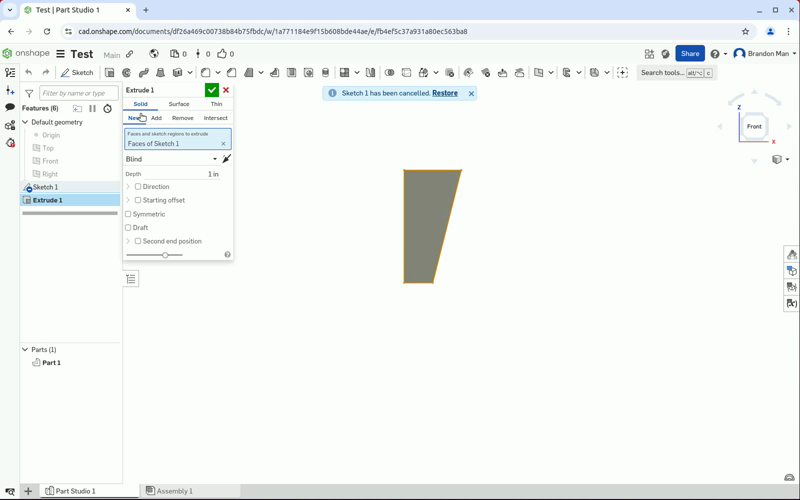
mouse_move(137, 120)
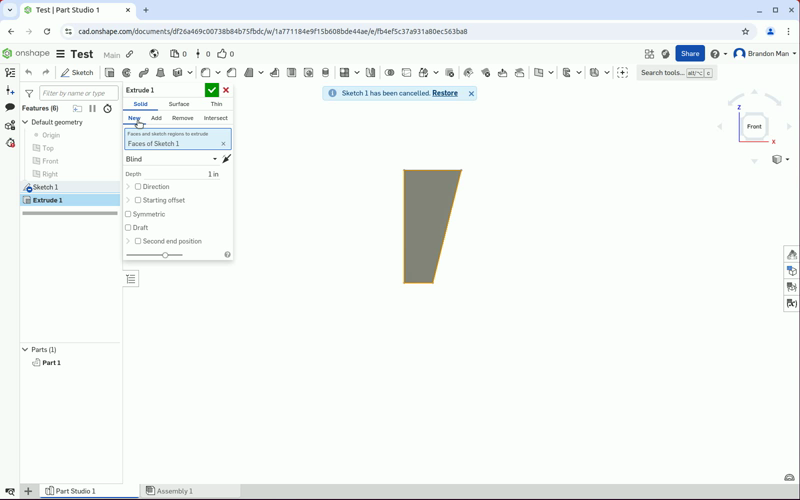
click(137, 120)
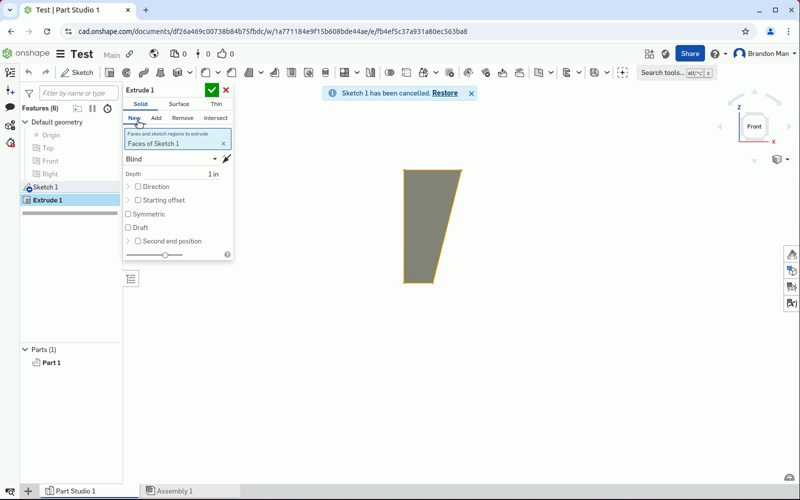
key(tab, 4)
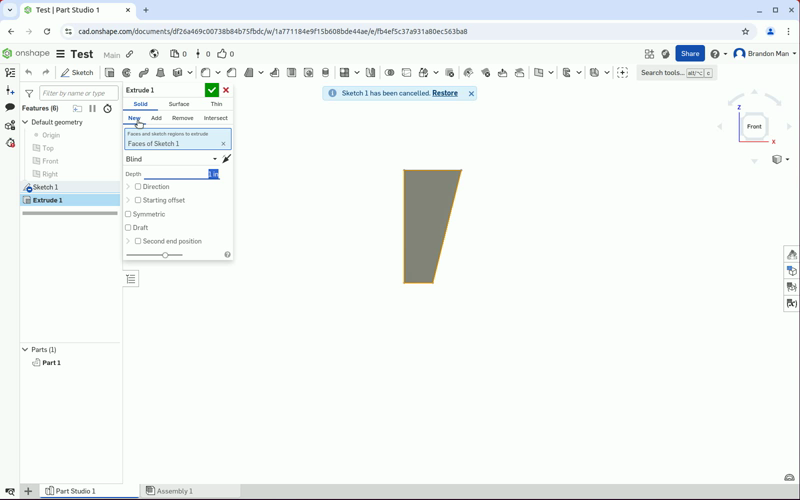
text(23.108)
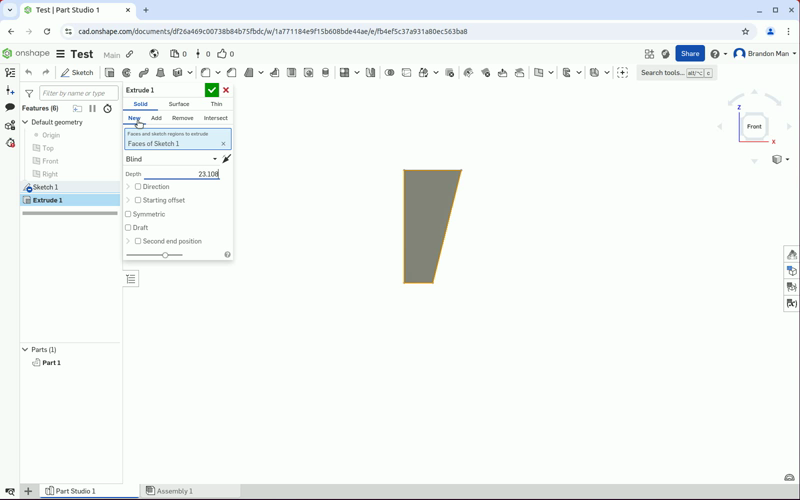
key(enter)
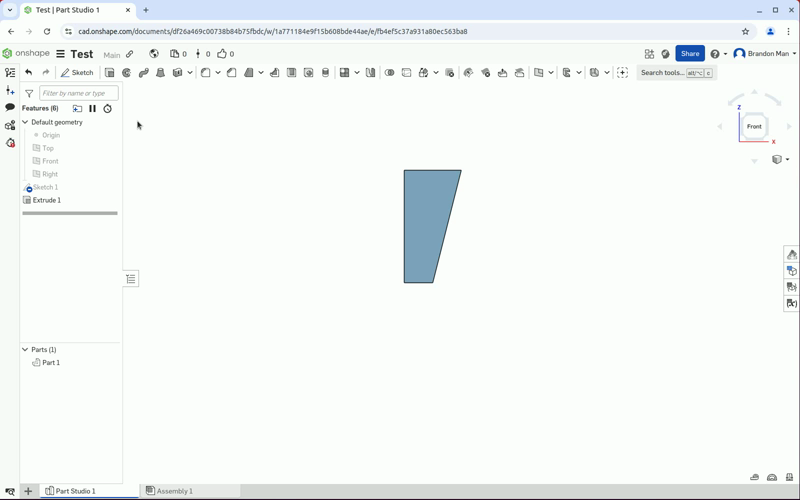
key(shift+h)
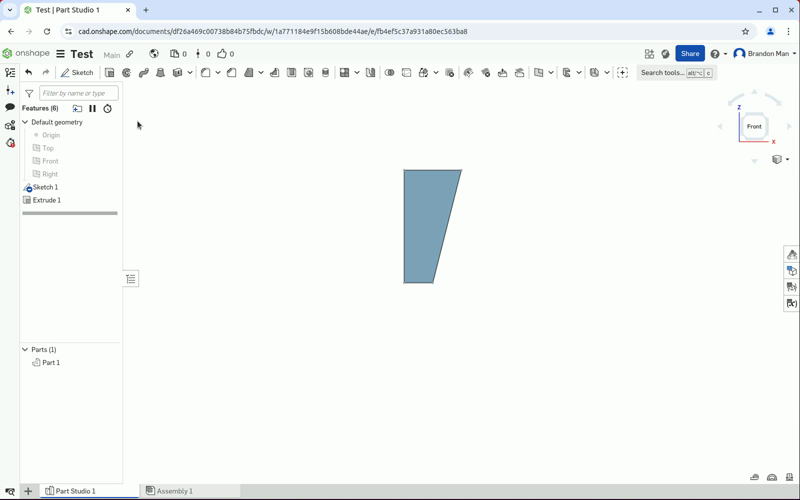
key(shift+h)
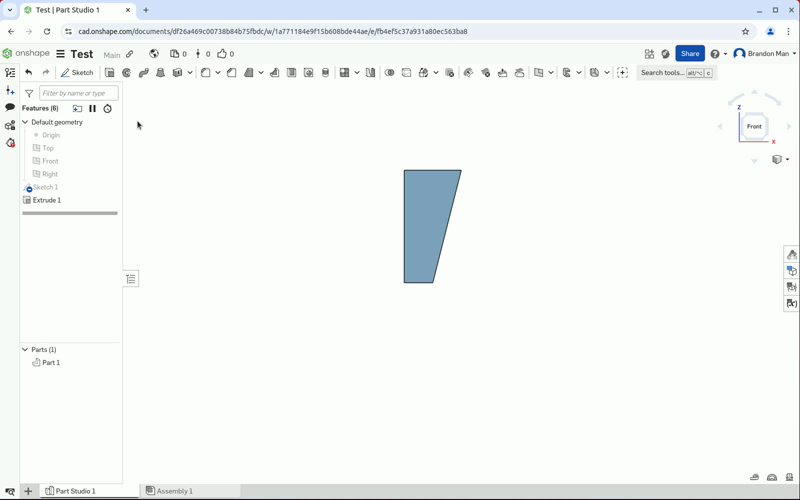
mouse_move(73, 189)
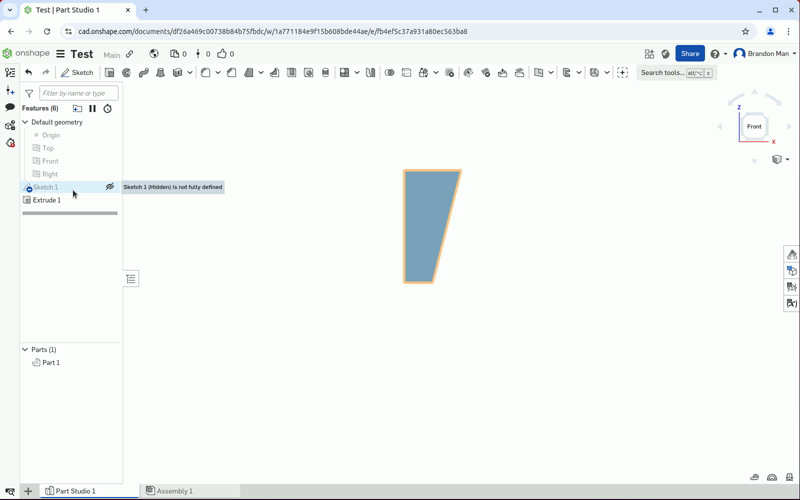
click(73, 189)
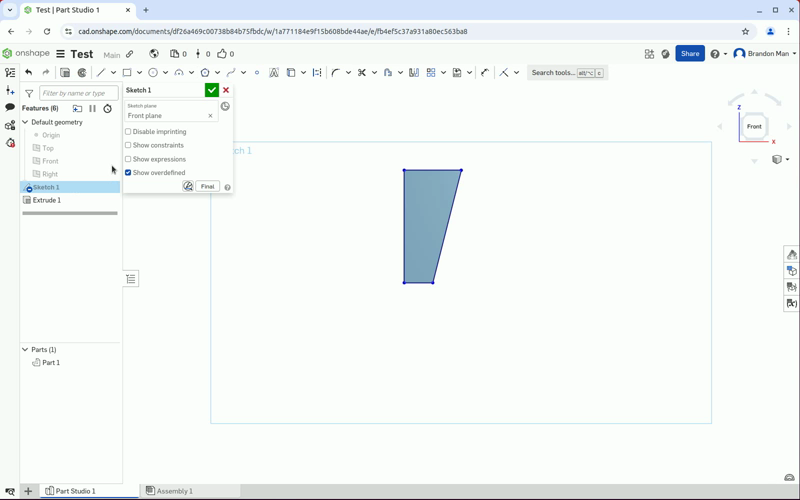
mouse_move(229, 92)
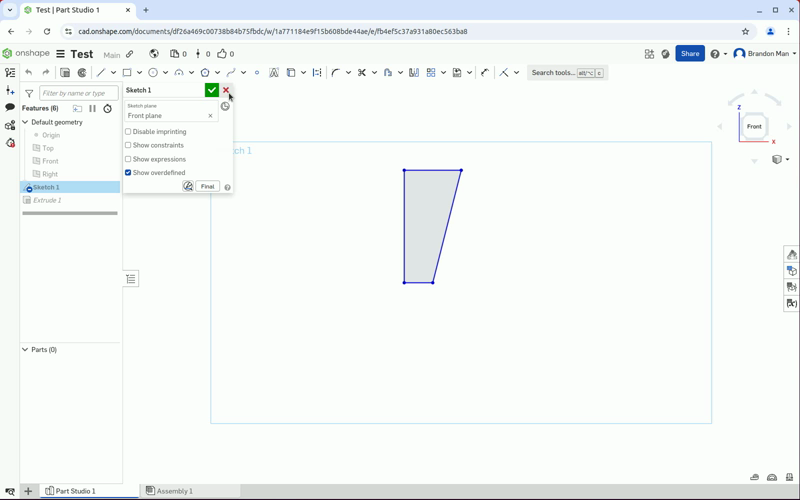
click(229, 92)
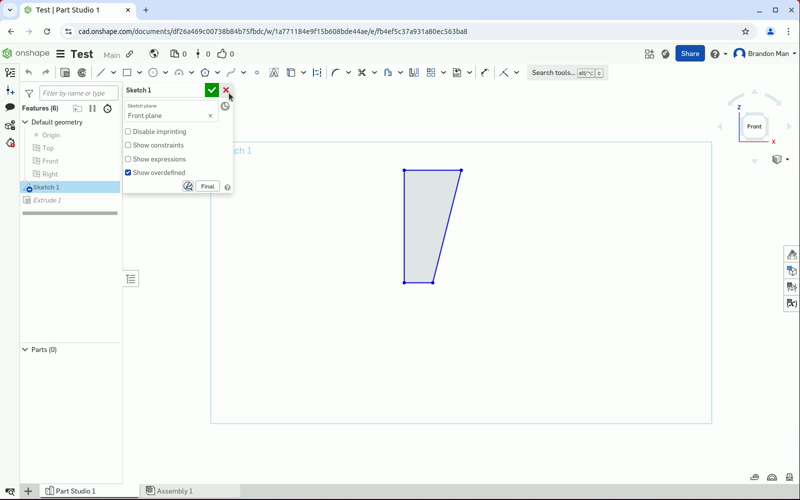
key(shift+s)
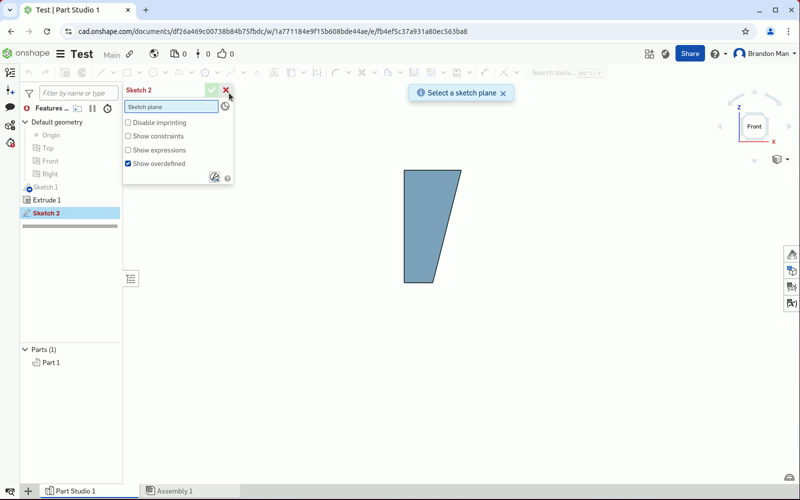
mouse_move(73, 163)
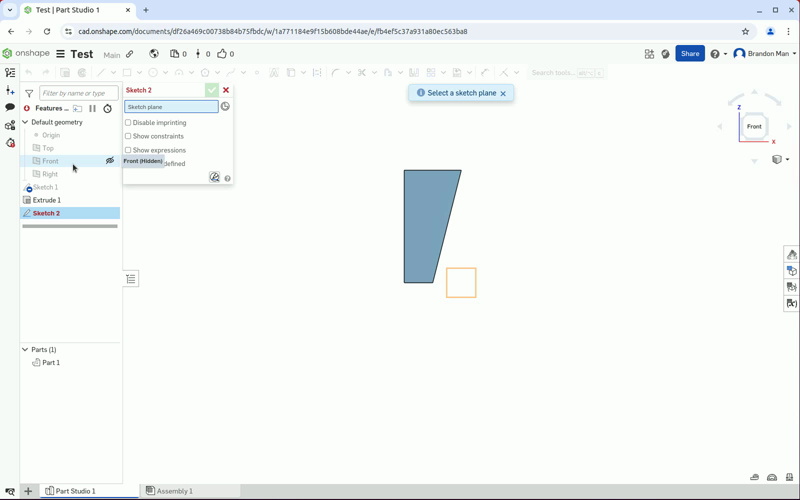
click(73, 163)
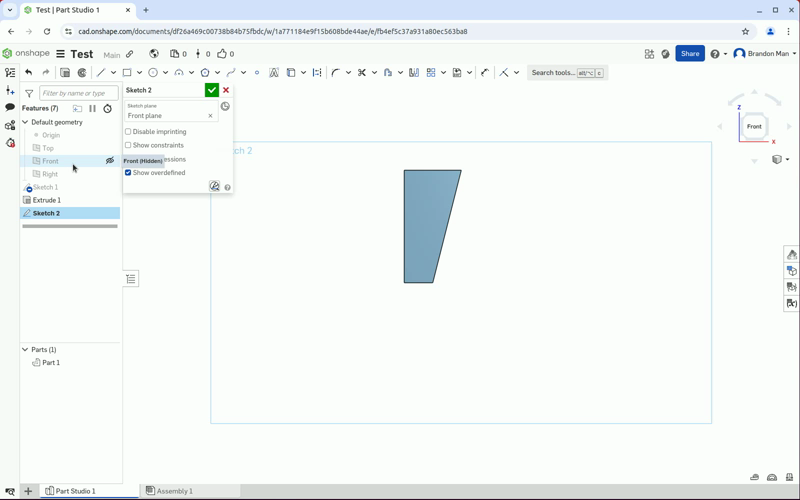
mouse_move(73, 352)
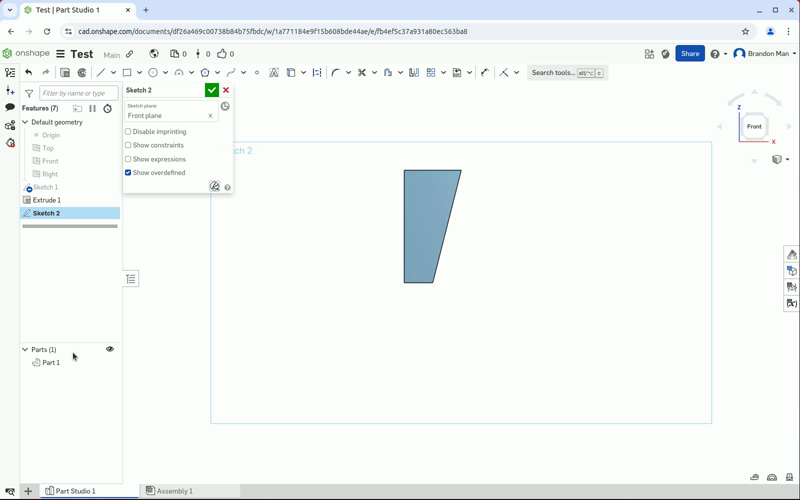
key(y)
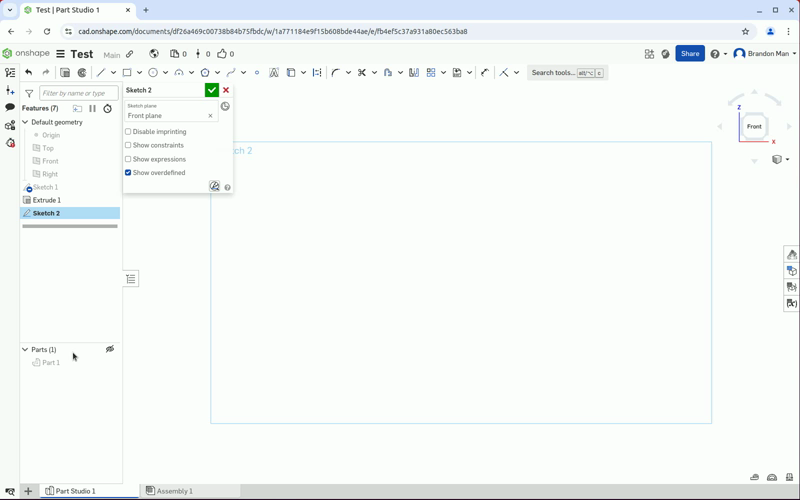
key(l)
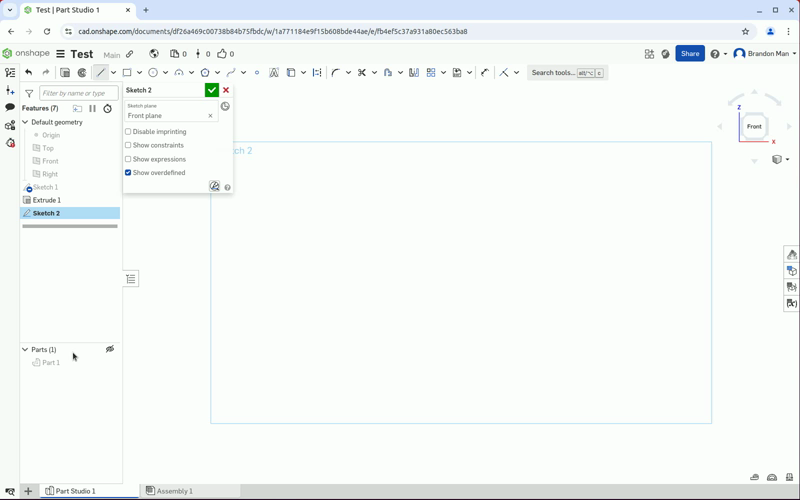
key_down(shift)
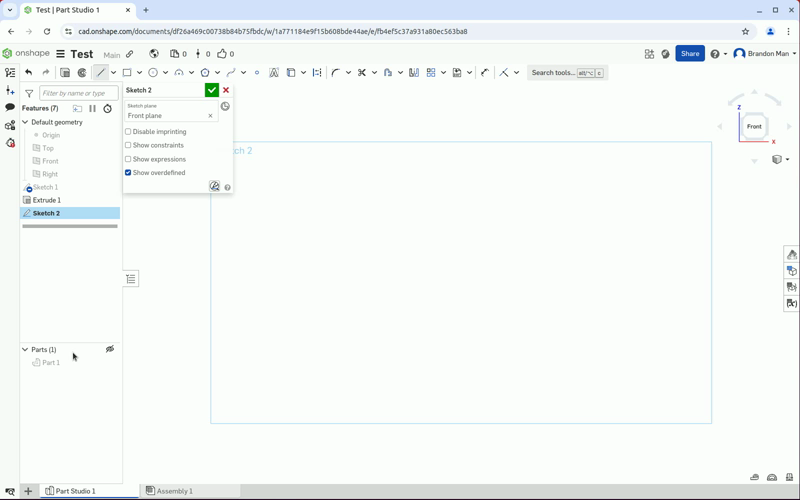
mouse_move(516, 170)
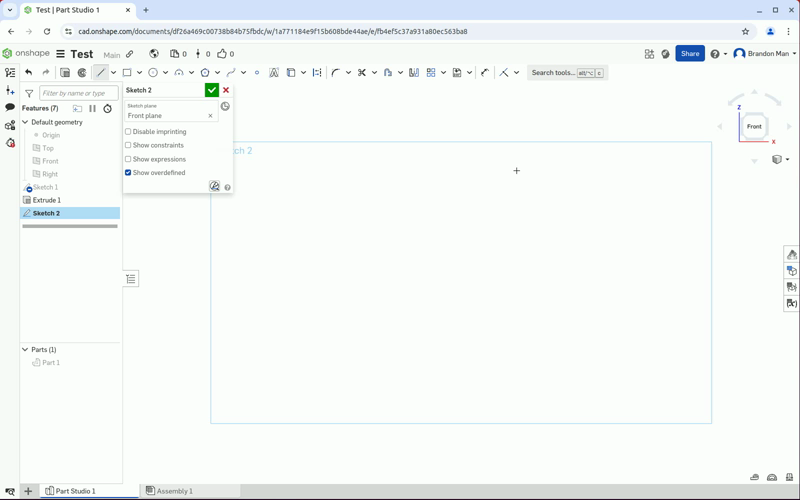
click(516, 170)
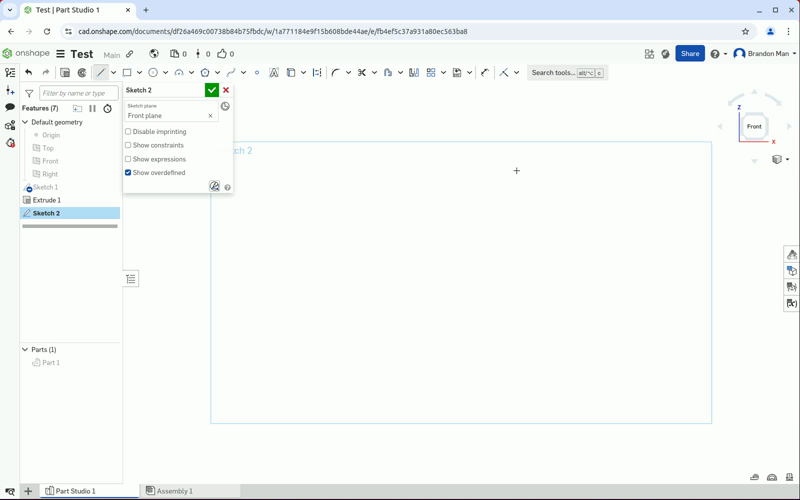
key_up(shift)
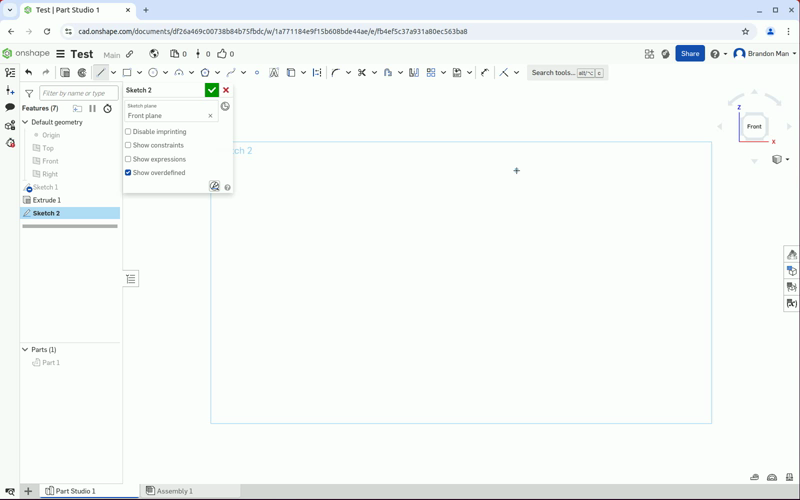
key_down(shift)
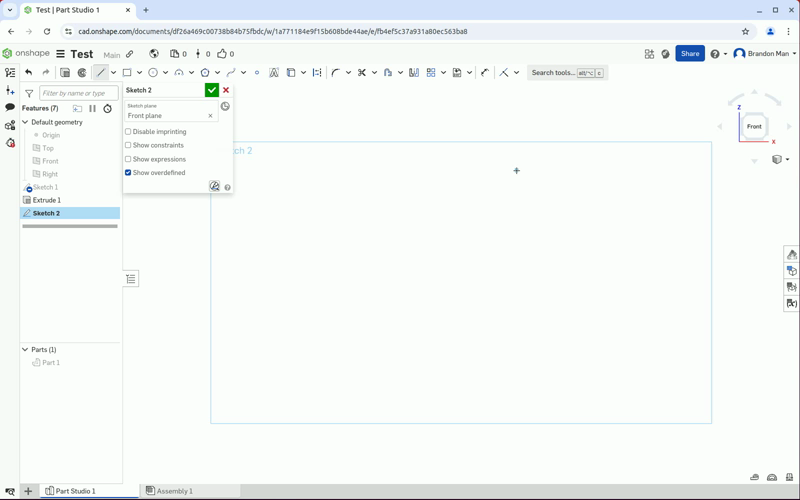
mouse_move(545, 282)
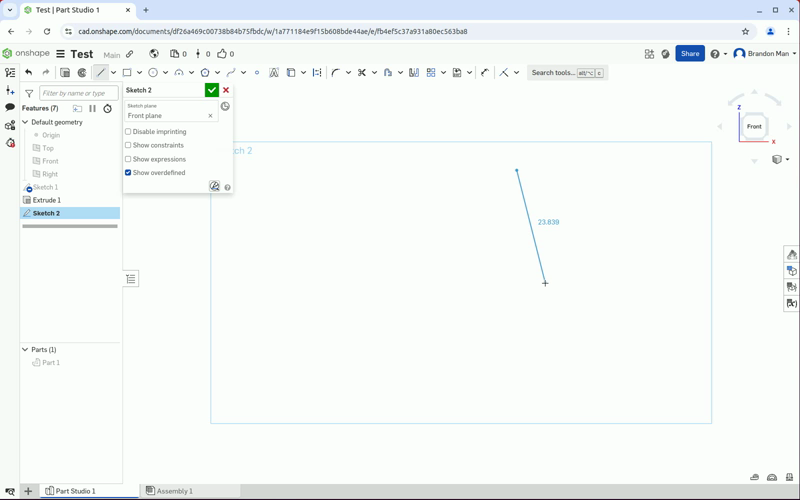
click(545, 282)
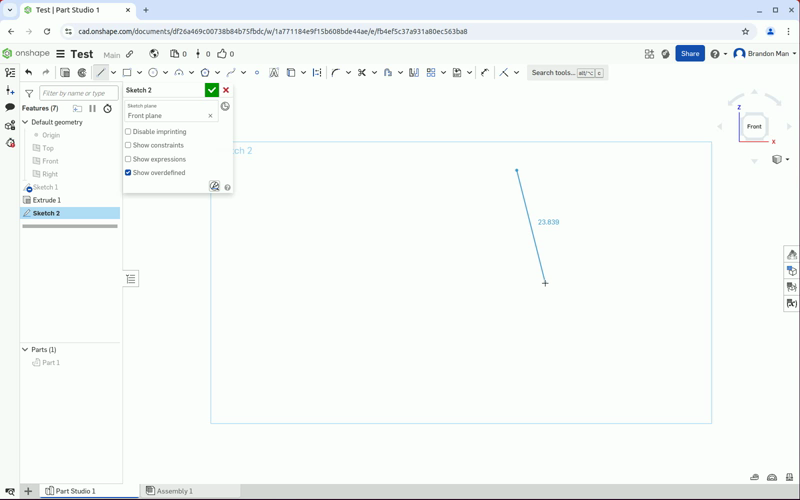
key_up(shift)
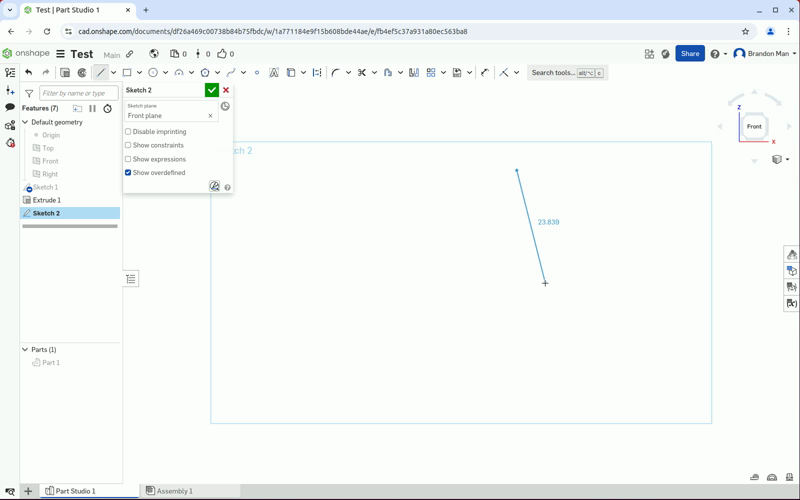
key_down(shift)
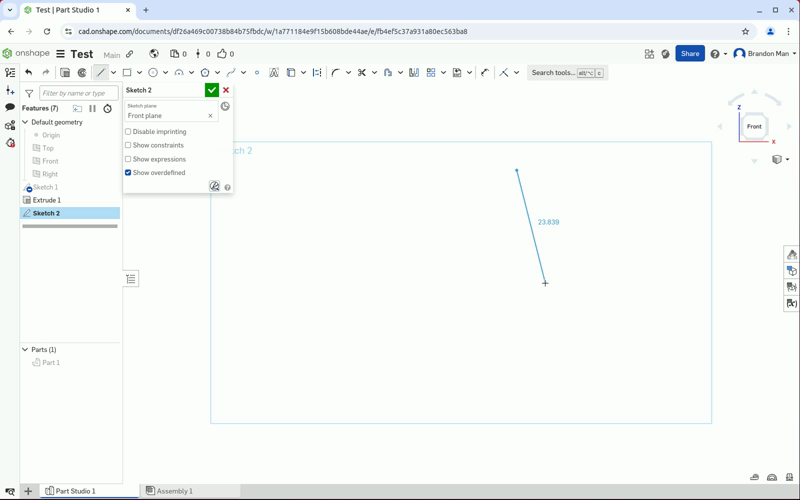
mouse_move(575, 282)
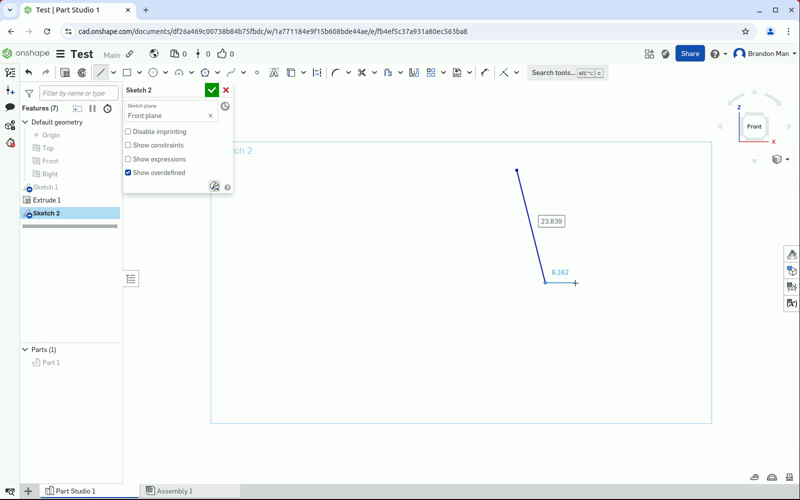
mouse_move(573, 282)
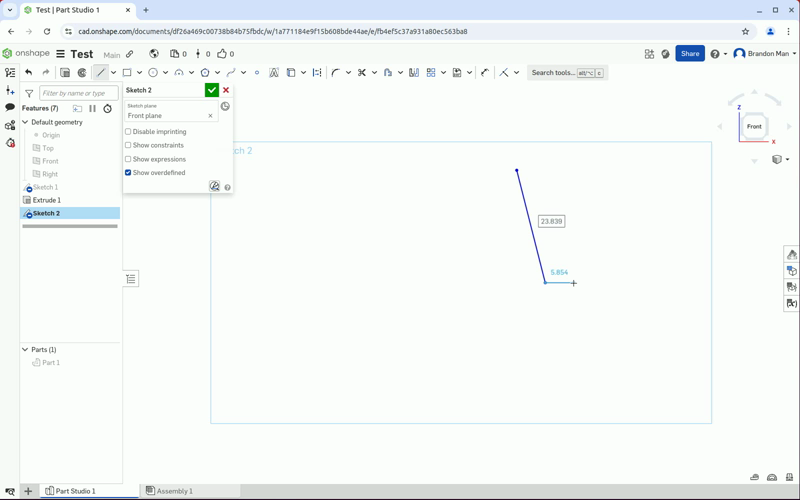
click(573, 282)
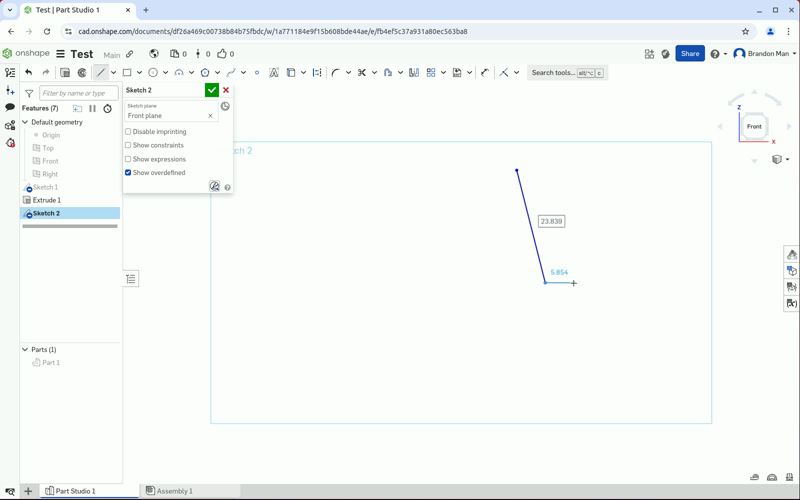
key_up(shift)
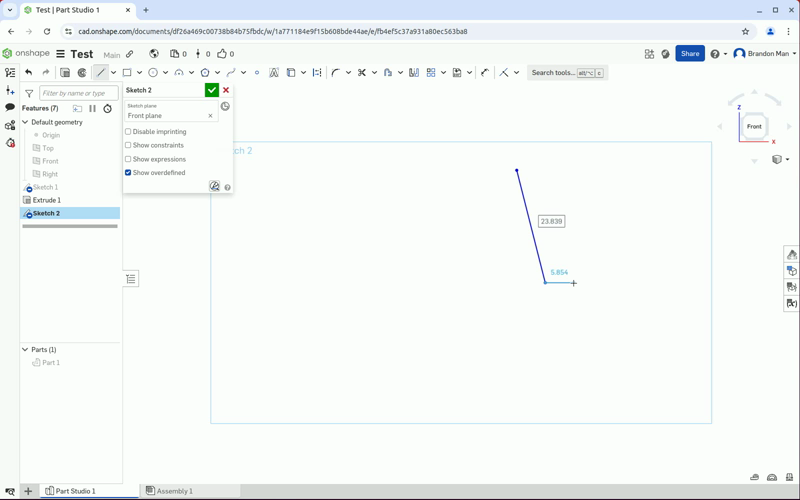
key_down(shift)
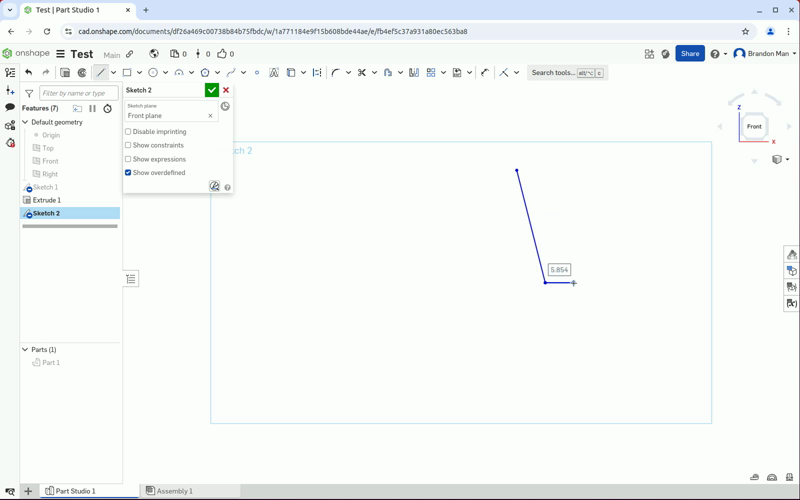
mouse_move(573, 170)
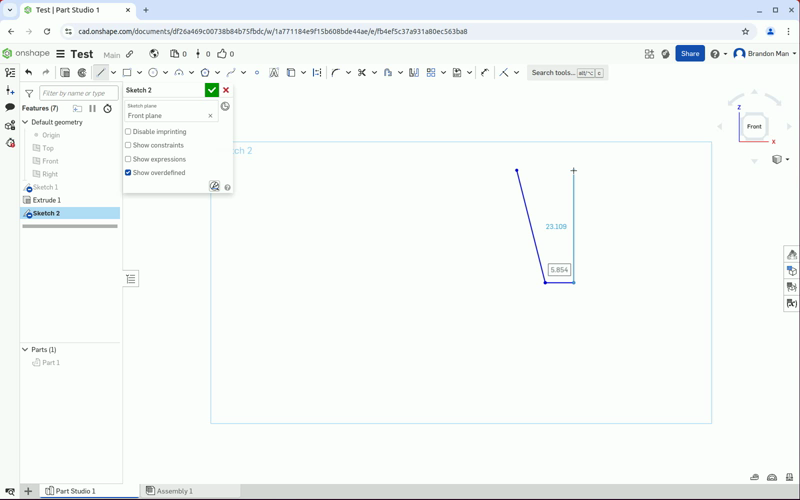
click(573, 170)
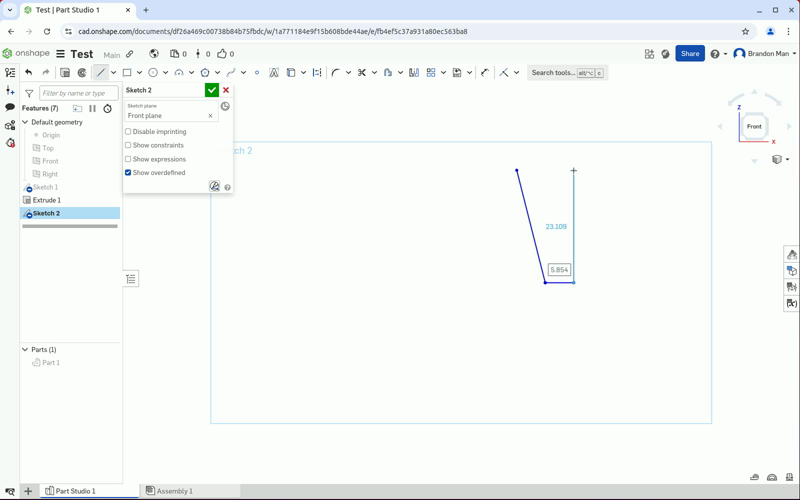
key_up(shift)
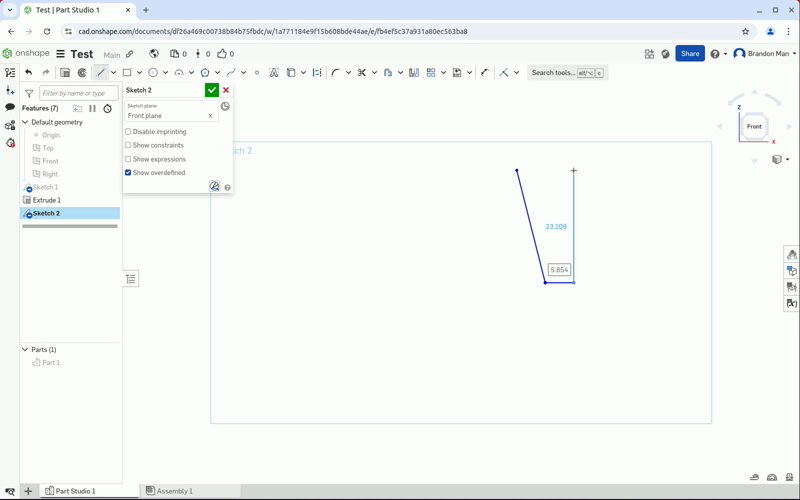
mouse_move(589, 170)
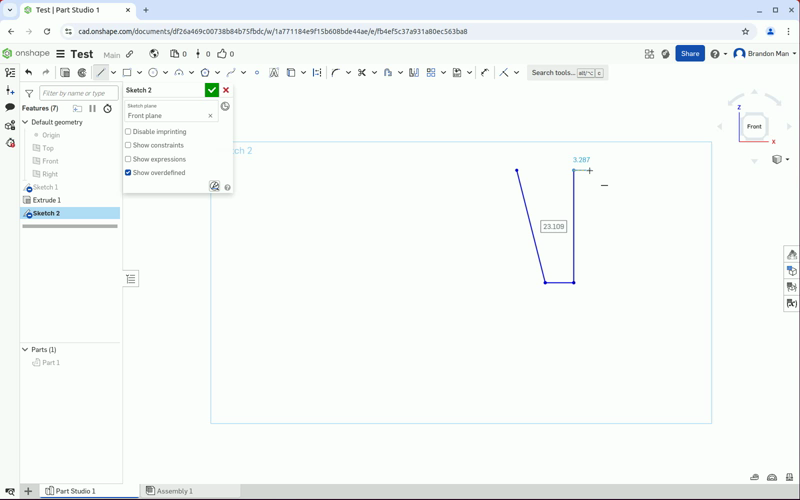
key_down(shift)
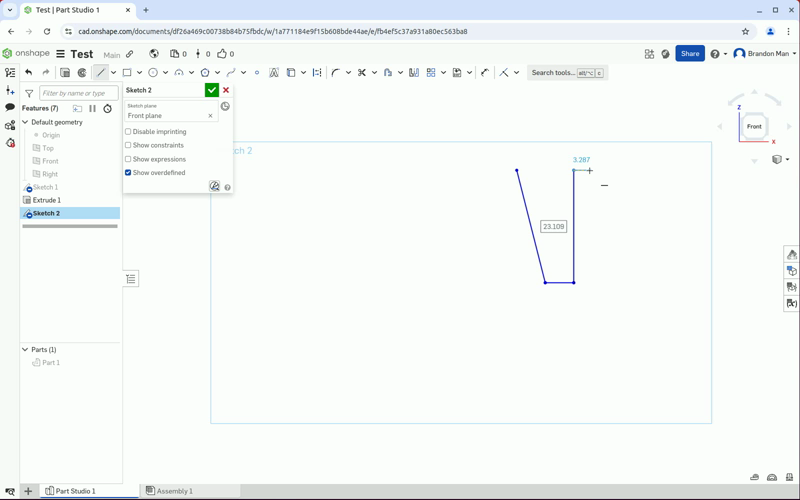
mouse_move(516, 170)
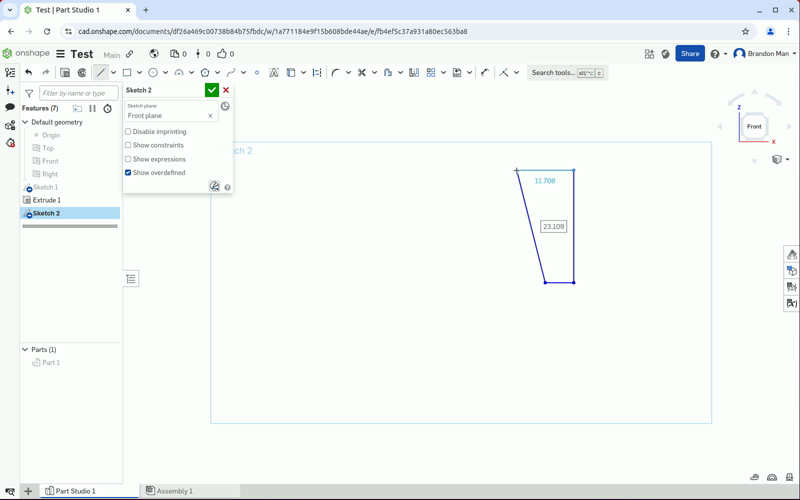
key_up(shift)
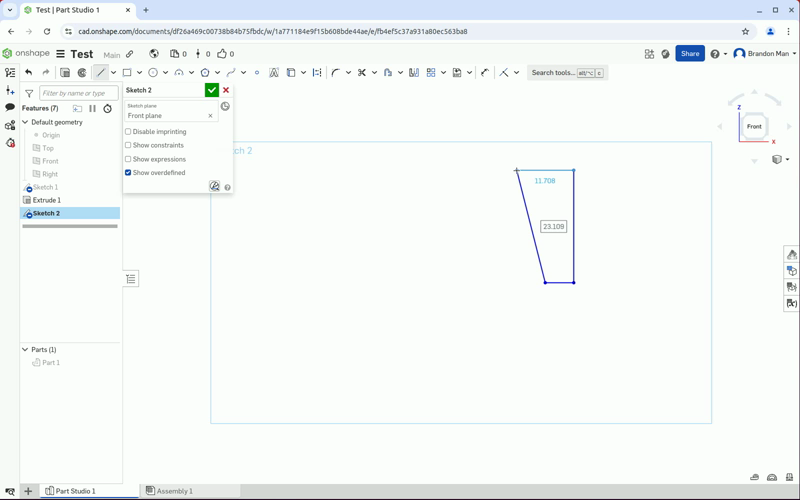
click(516, 170)
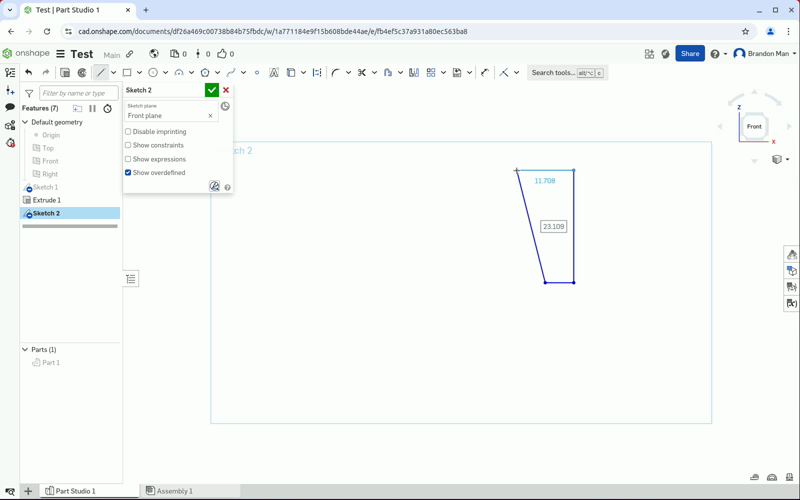
key(esc)
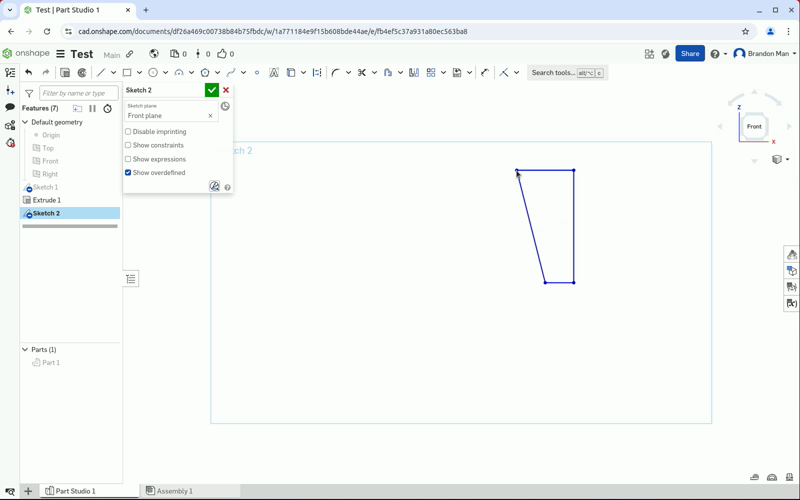
mouse_move(569, 203)
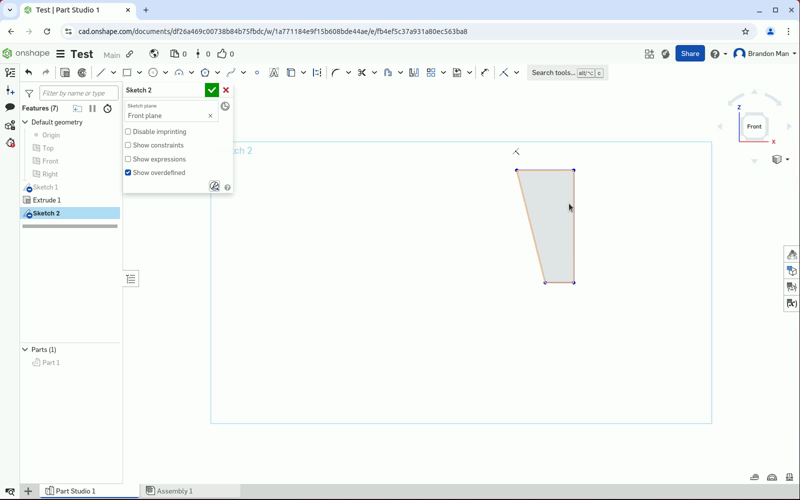
click(569, 203)
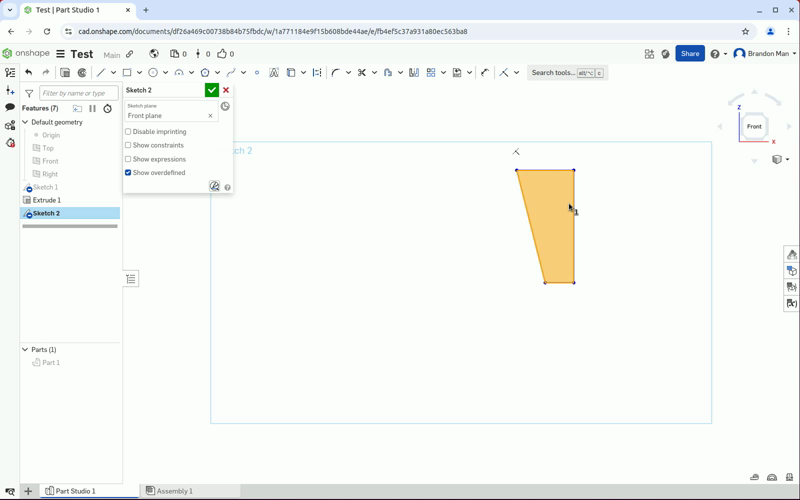
mouse_move(73, 352)
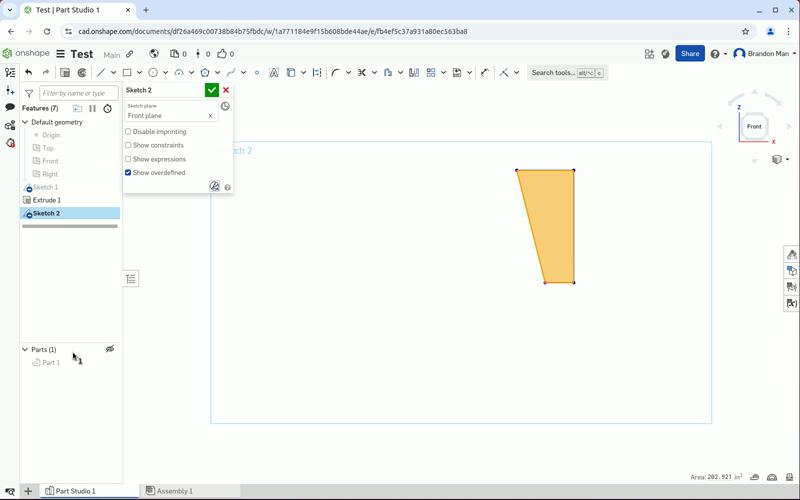
key(shift+y)
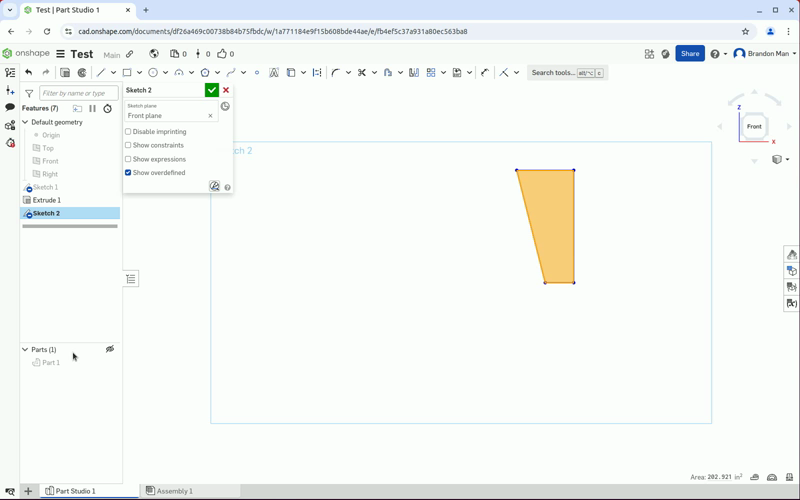
key(shift+e)
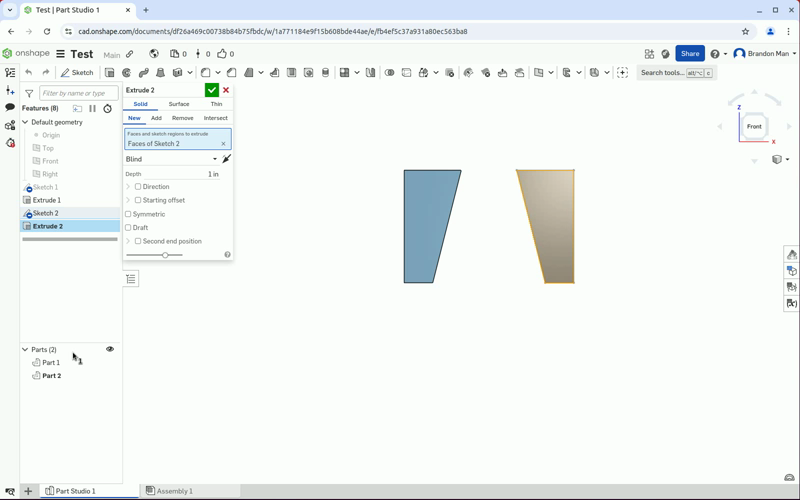
mouse_move(143, 106)
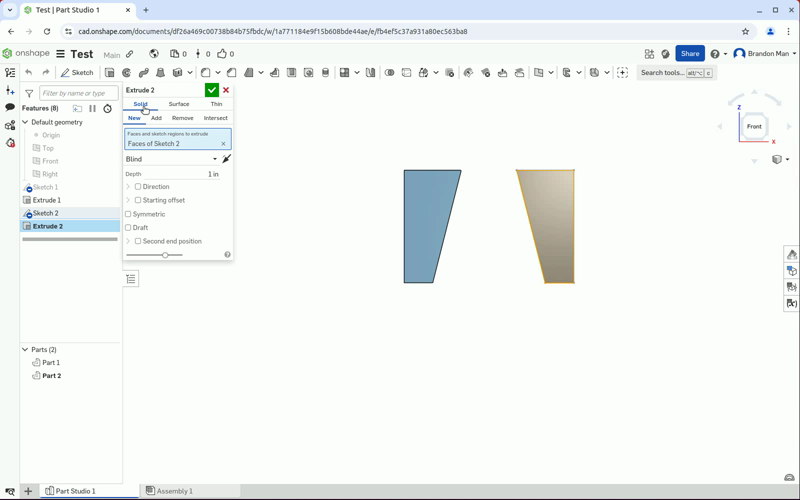
click(143, 106)
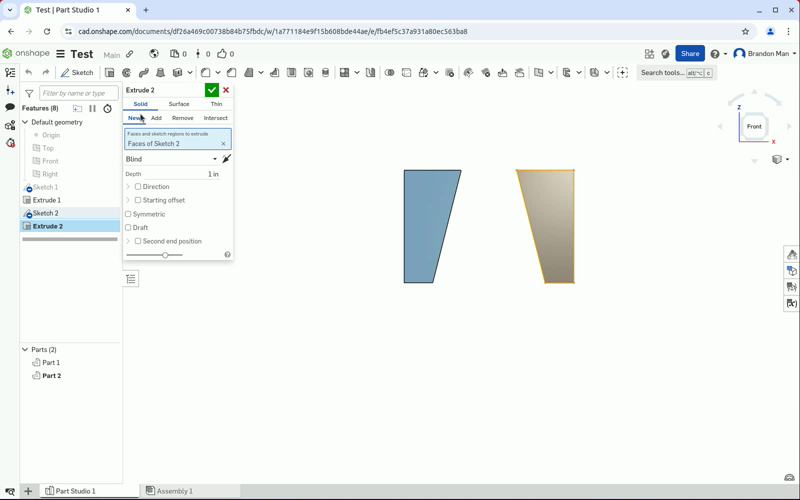
mouse_move(137, 120)
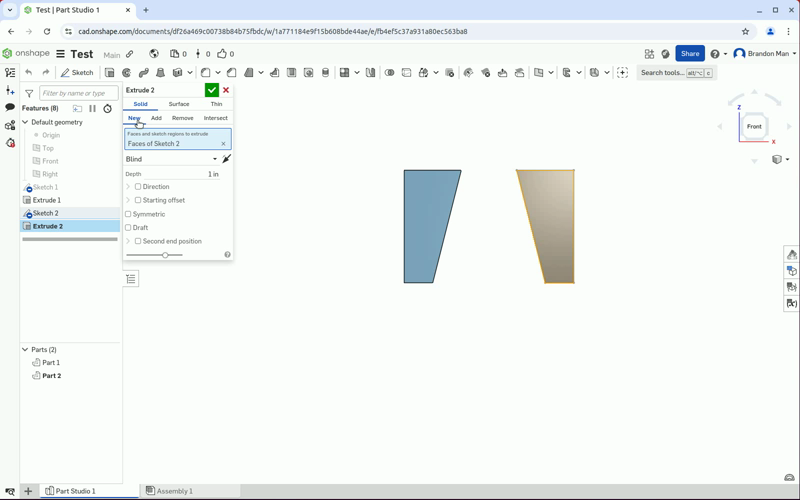
click(137, 120)
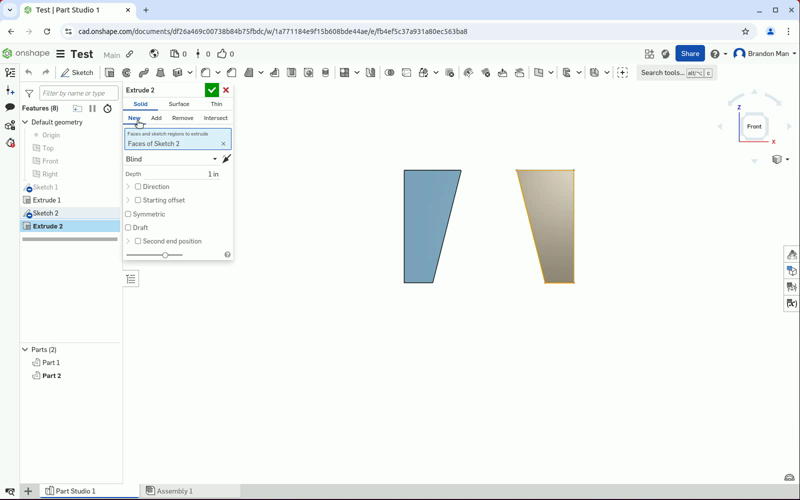
key(tab, 4)
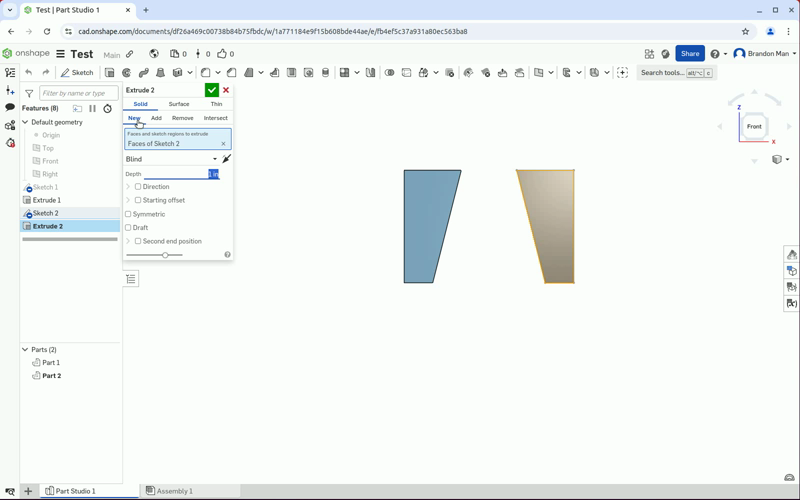
text(23.108)
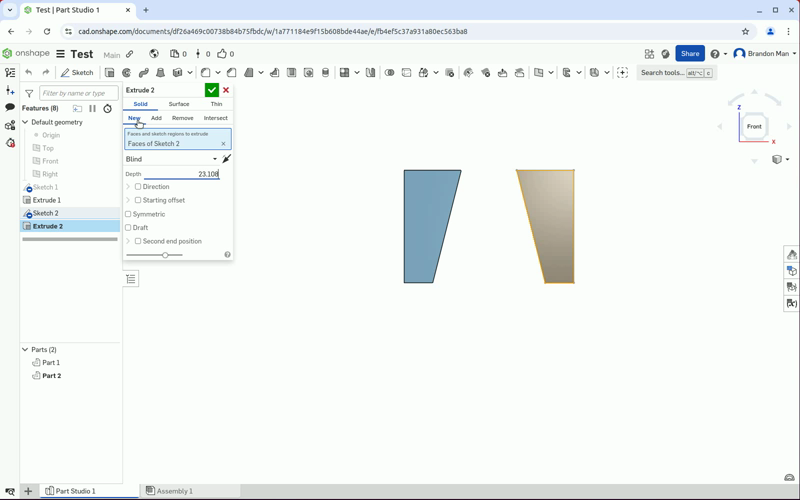
key(enter)
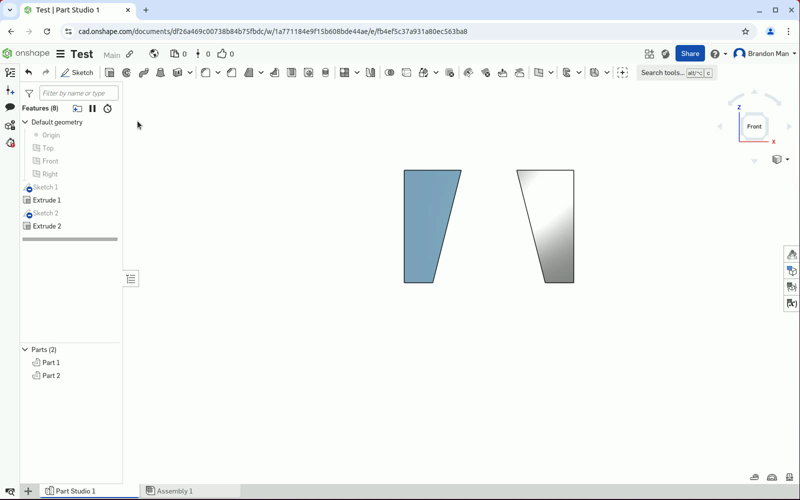
key(shift+h)
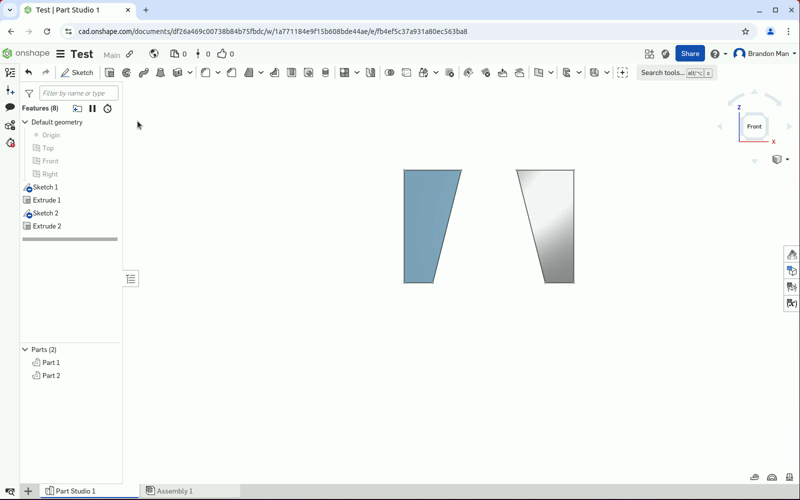
key(shift+h)
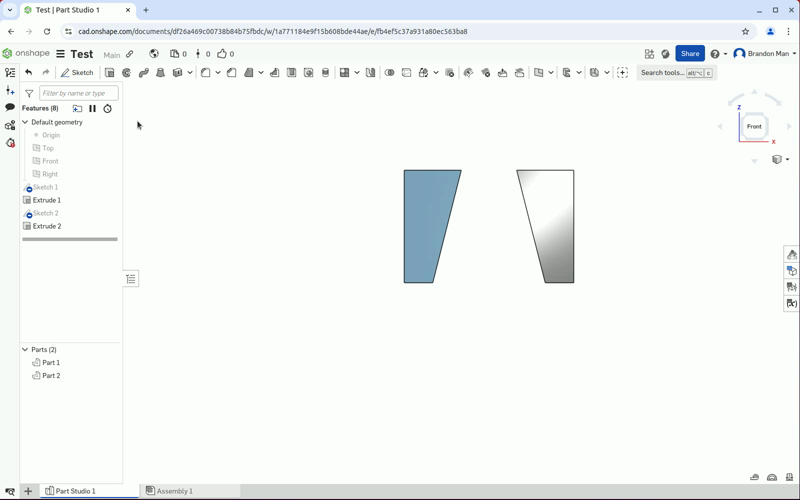
mouse_move(73, 189)
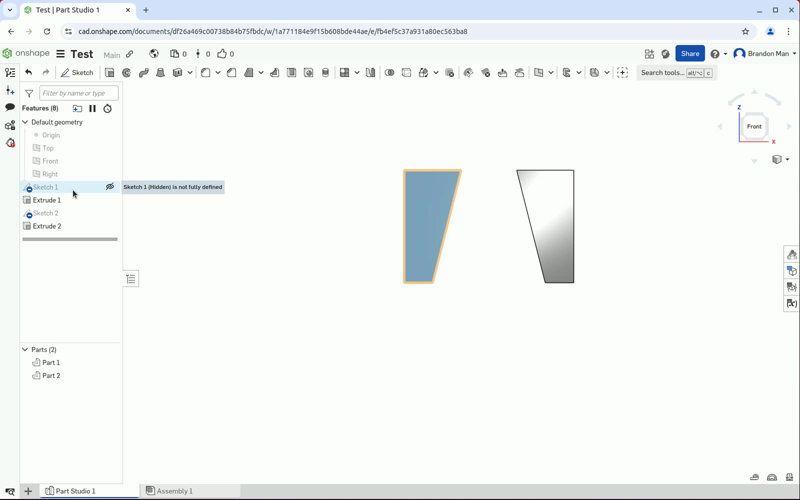
click(73, 189)
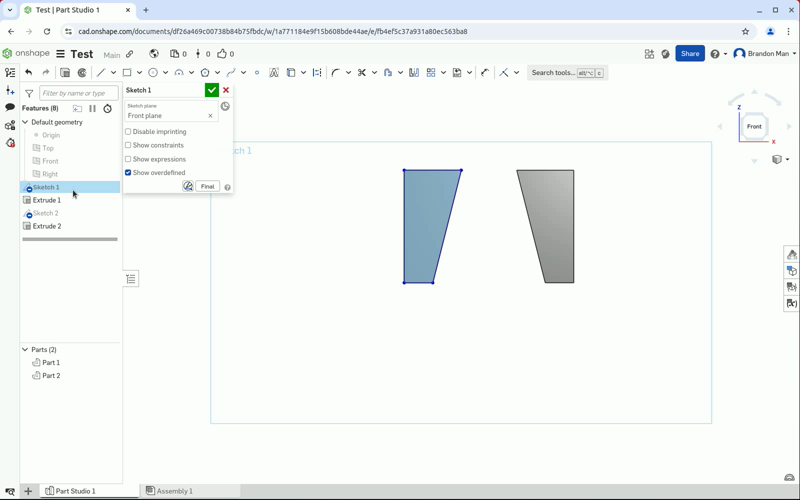
mouse_move(229, 92)
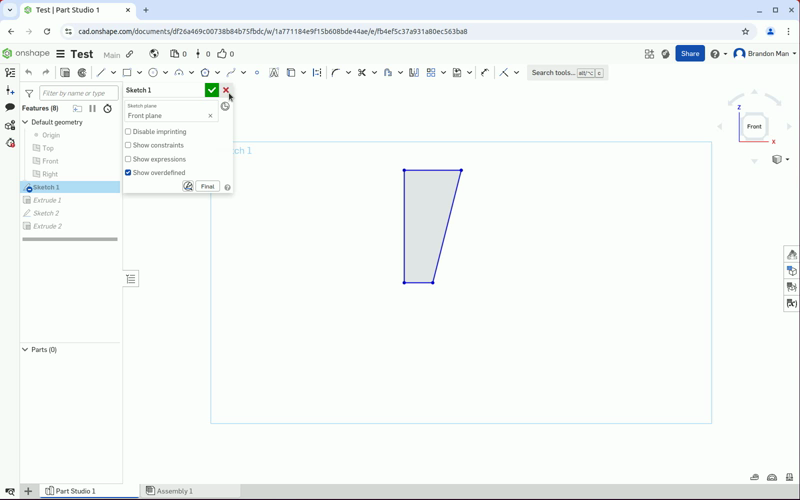
click(229, 92)
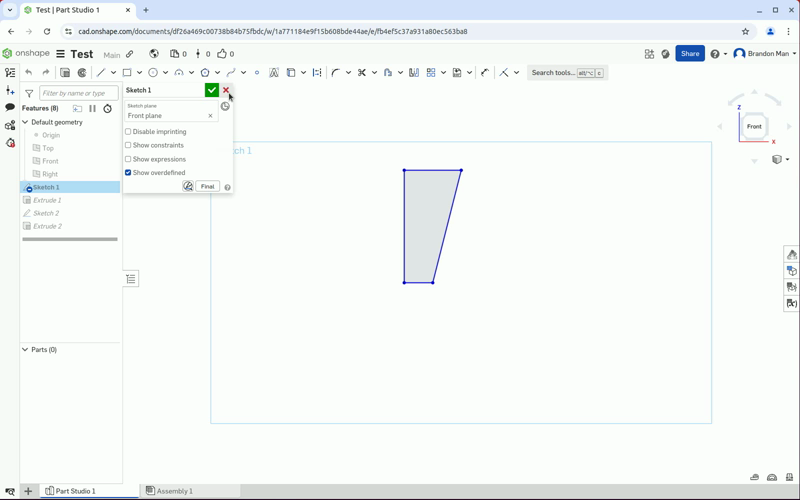
key(shift+s)
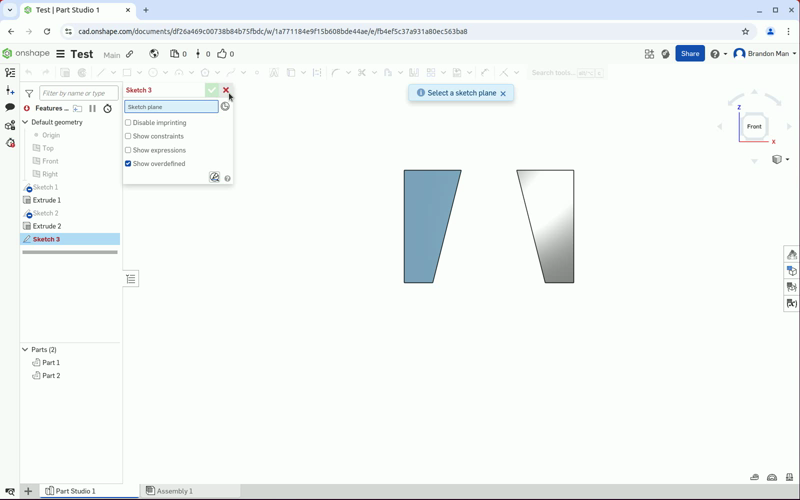
mouse_move(73, 163)
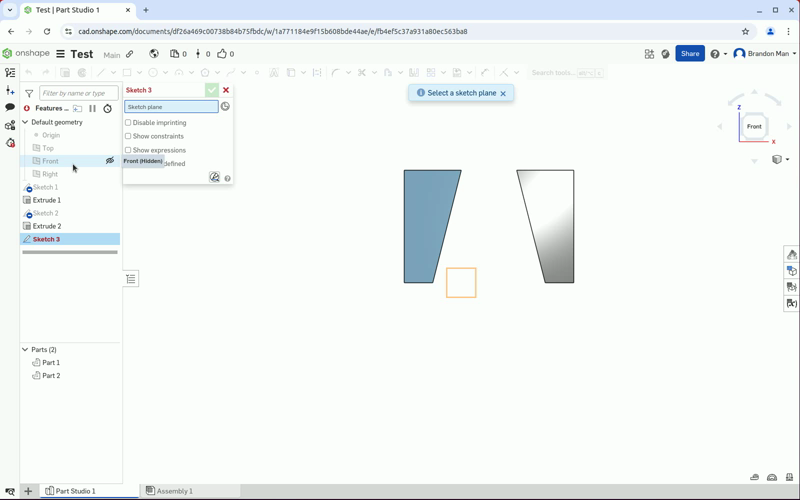
click(73, 163)
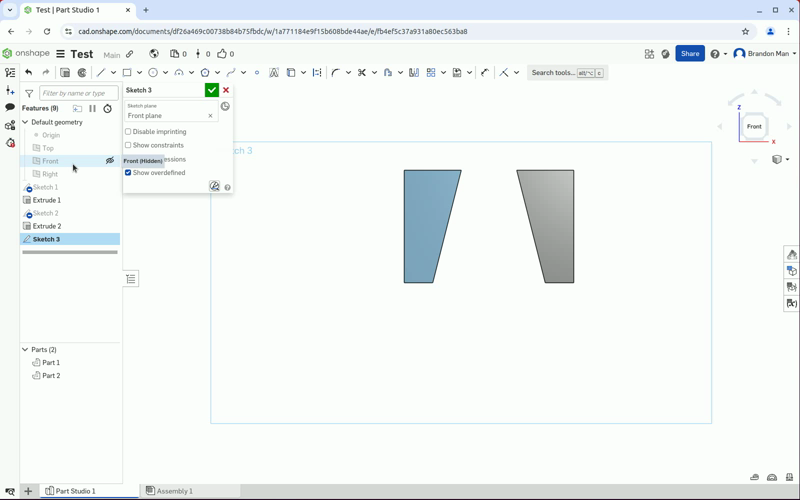
mouse_move(73, 352)
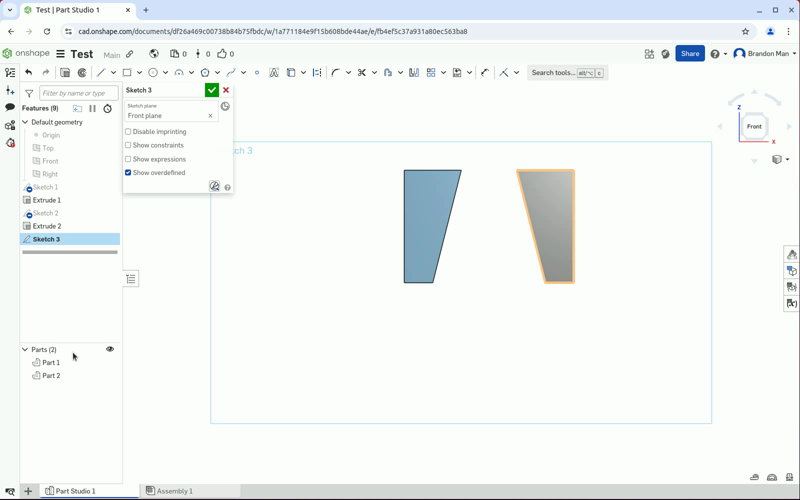
key(y)
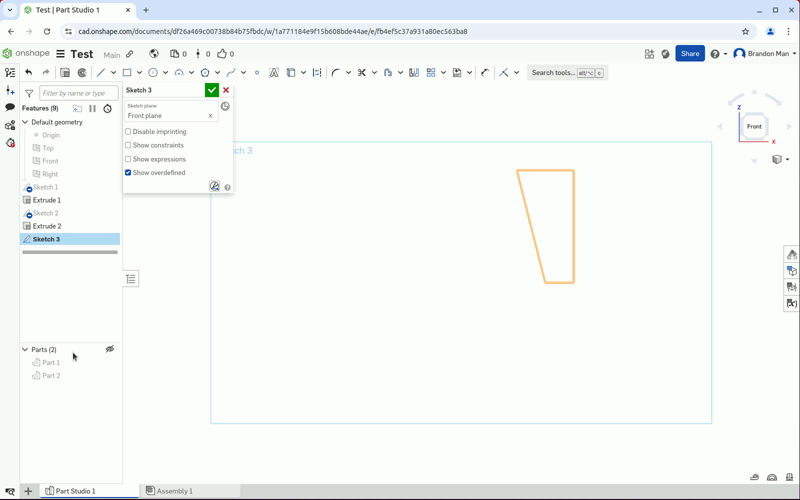
key(l)
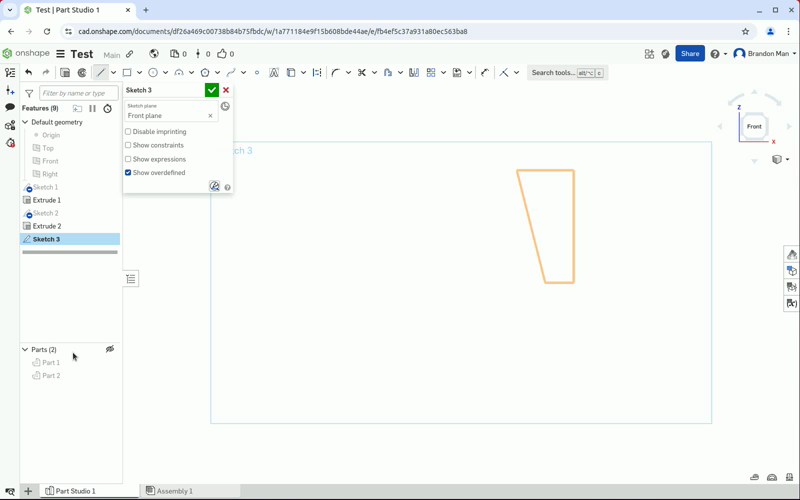
key_down(shift)
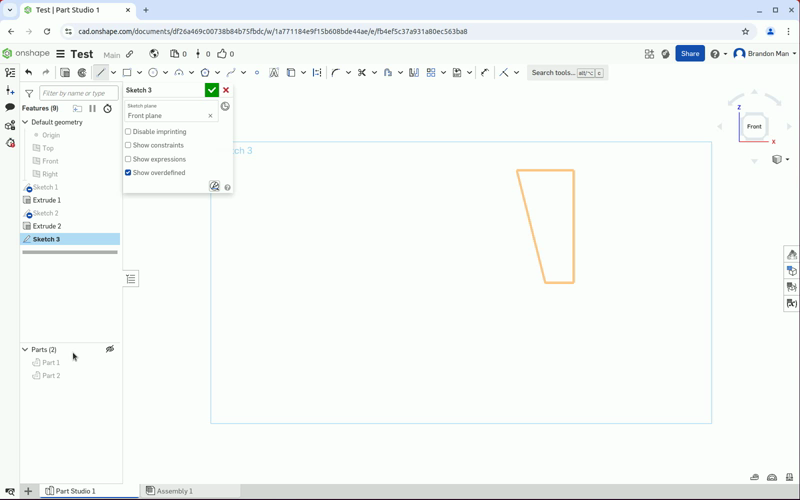
mouse_move(432, 282)
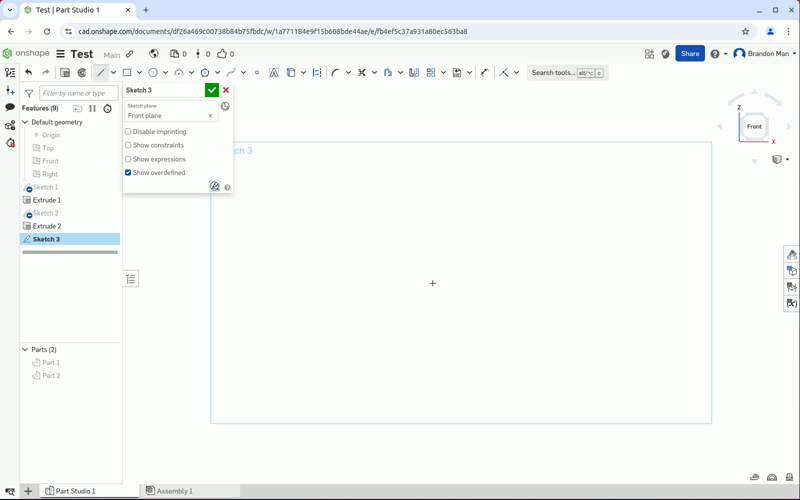
click(432, 282)
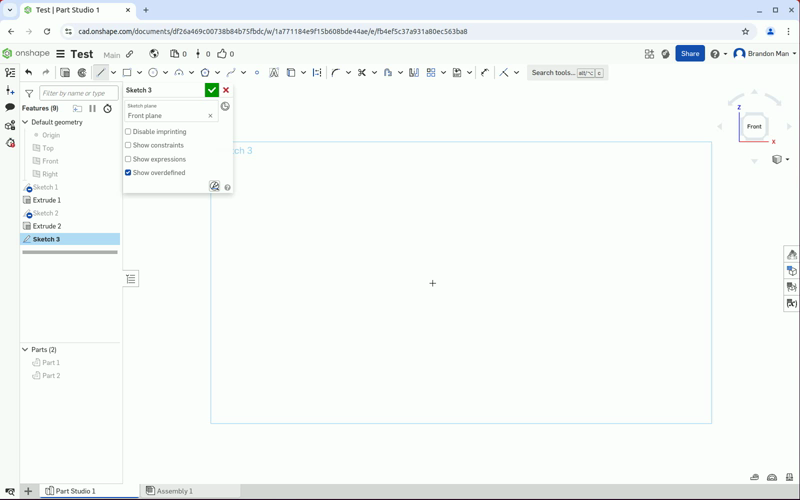
key_up(shift)
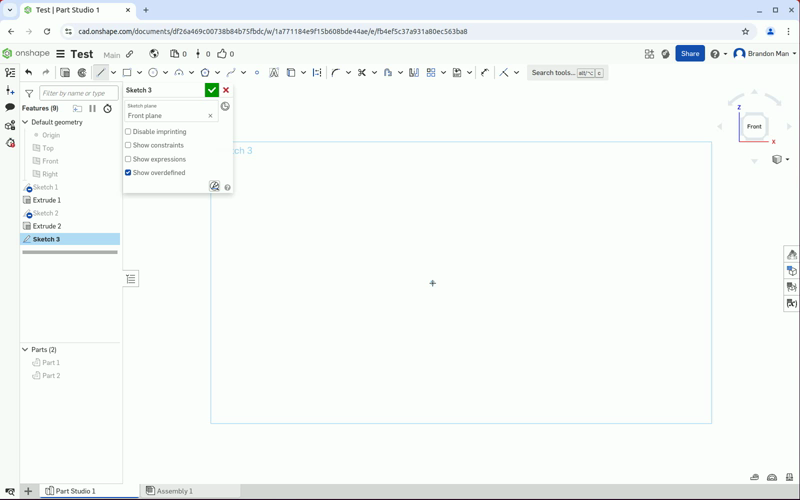
key_down(shift)
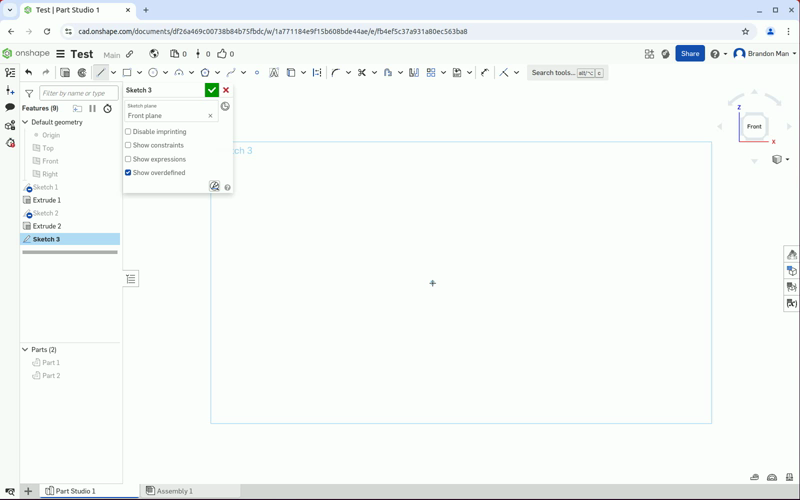
mouse_move(545, 282)
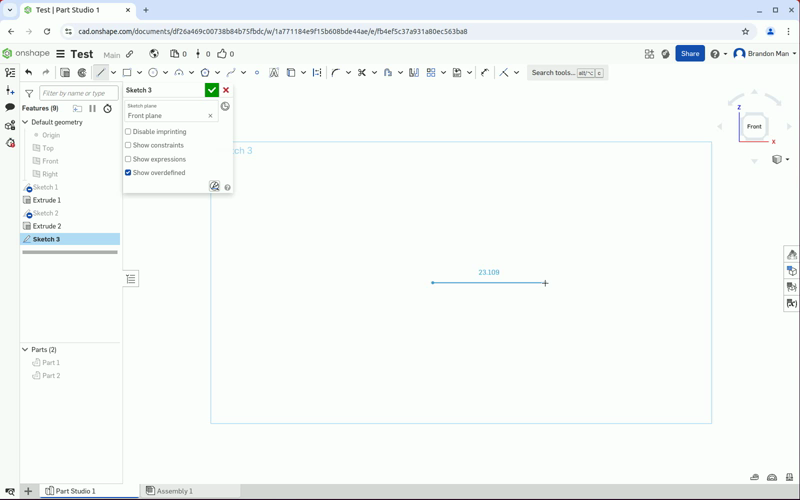
click(545, 282)
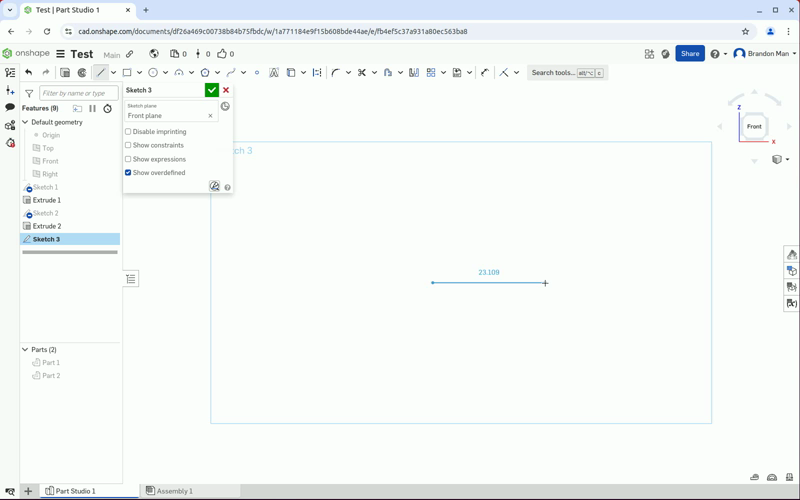
key_up(shift)
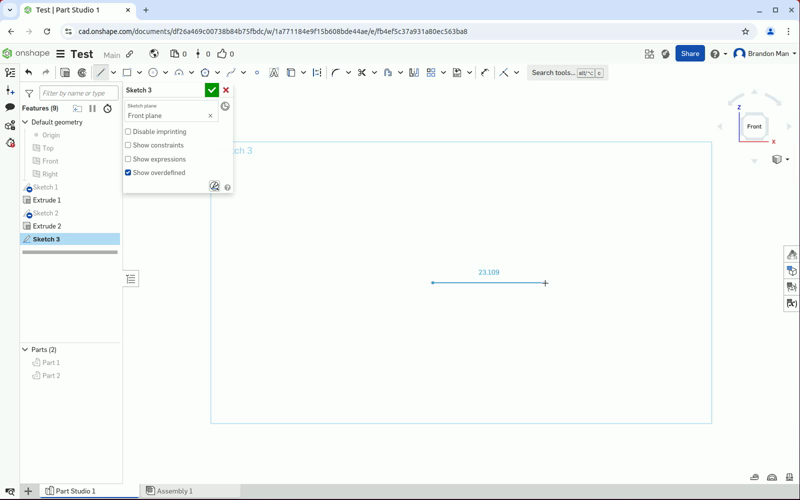
key_down(shift)
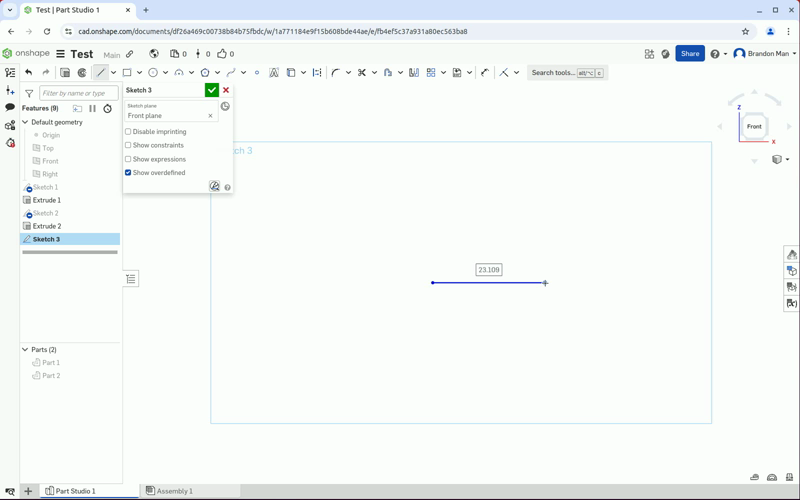
mouse_move(516, 170)
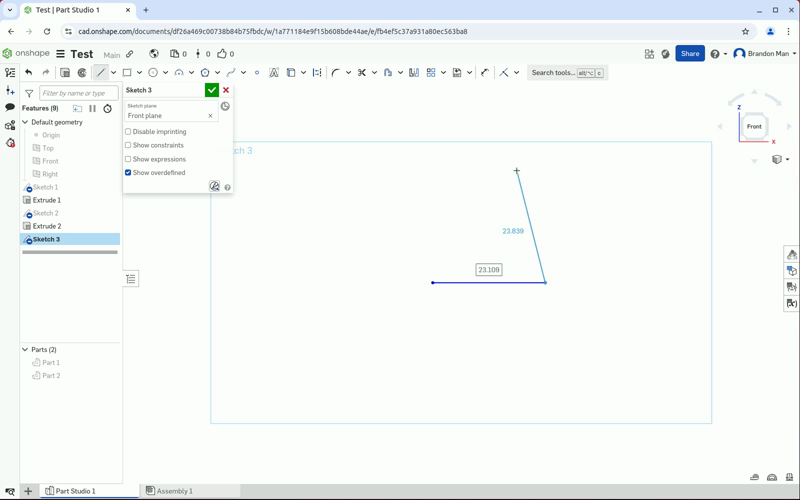
click(516, 170)
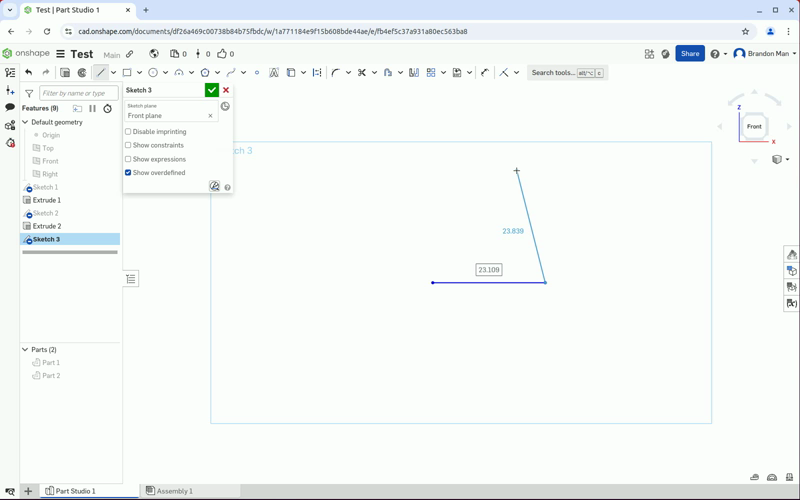
key_up(shift)
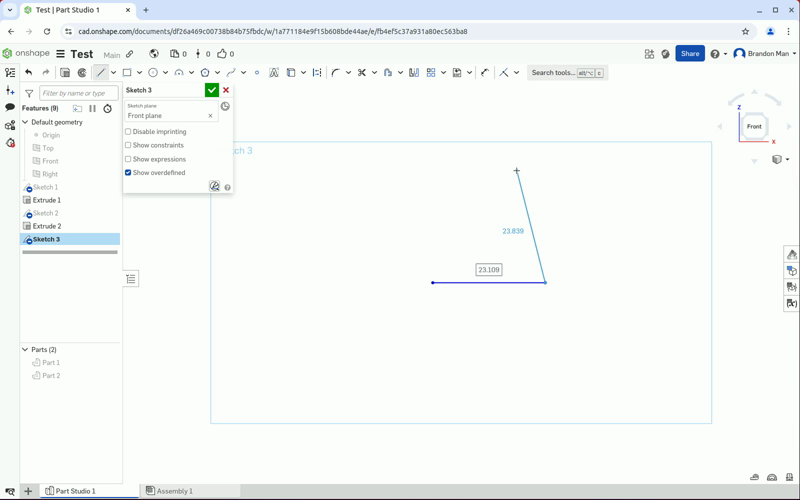
key_down(shift)
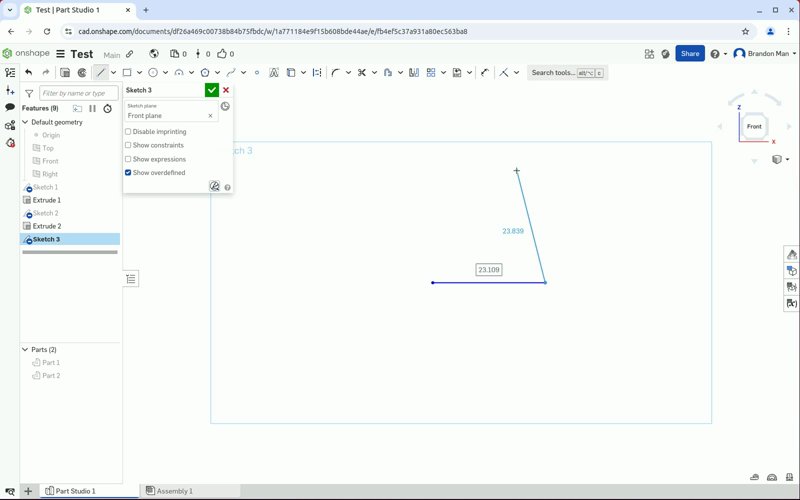
mouse_move(546, 170)
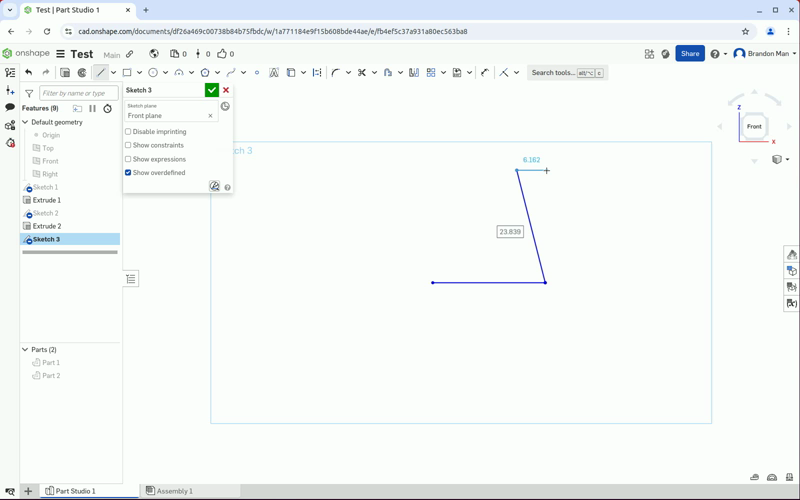
mouse_move(461, 170)
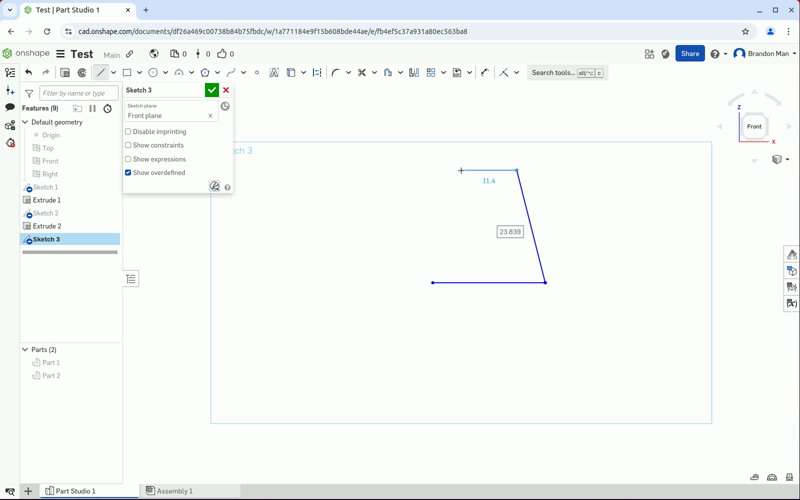
click(461, 170)
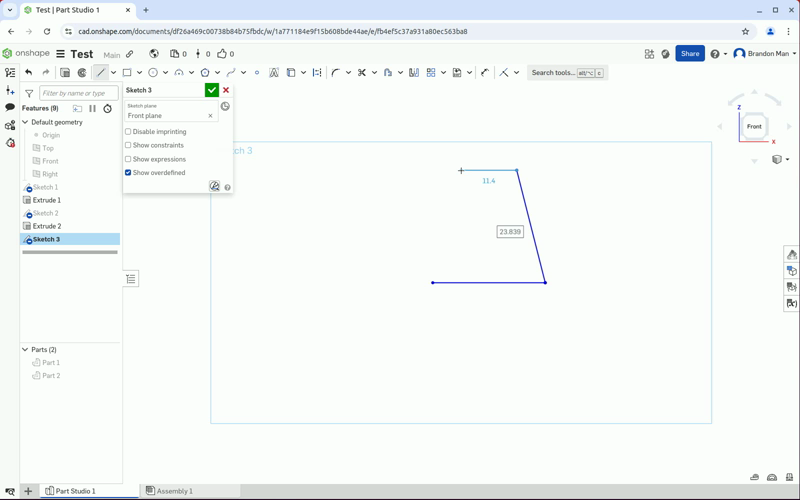
key_up(shift)
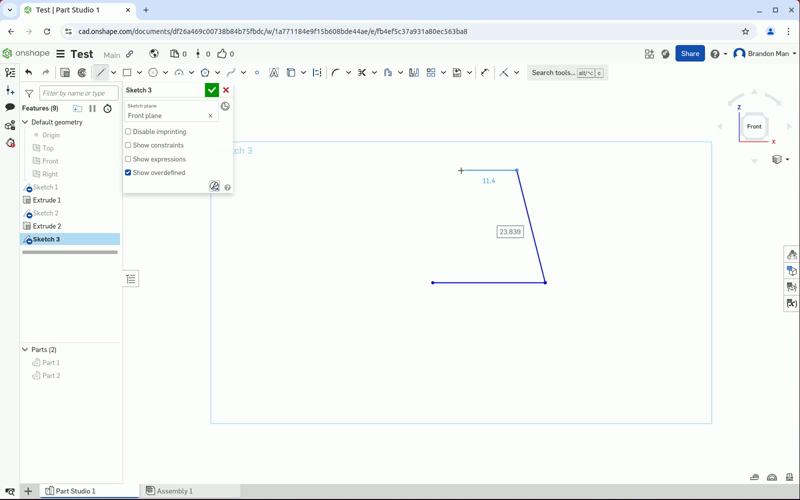
key_down(shift)
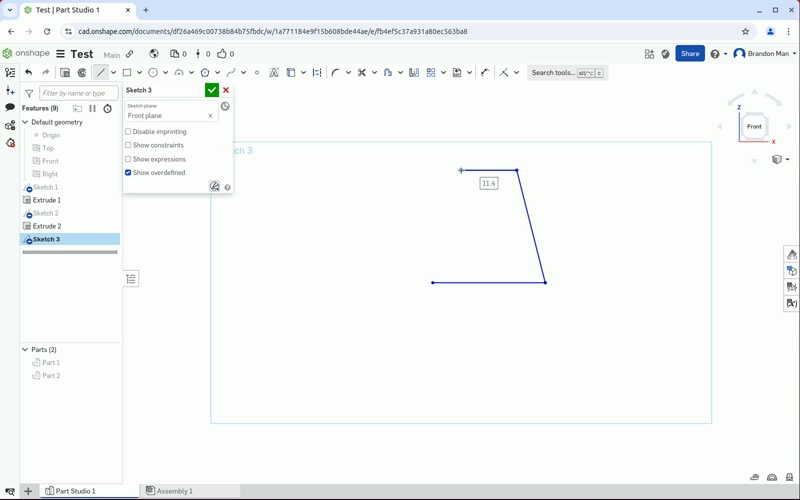
mouse_move(432, 282)
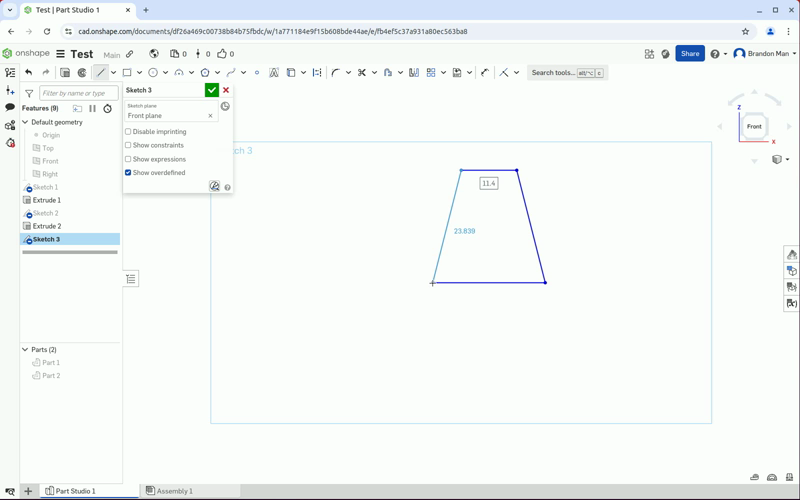
key_up(shift)
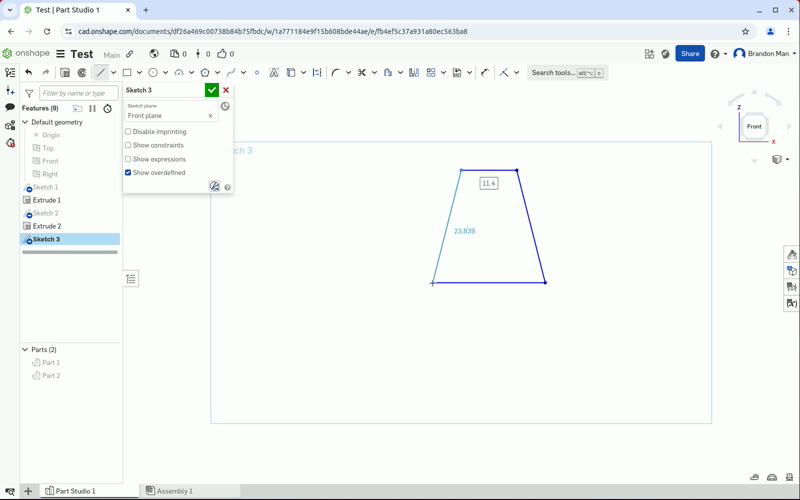
click(432, 282)
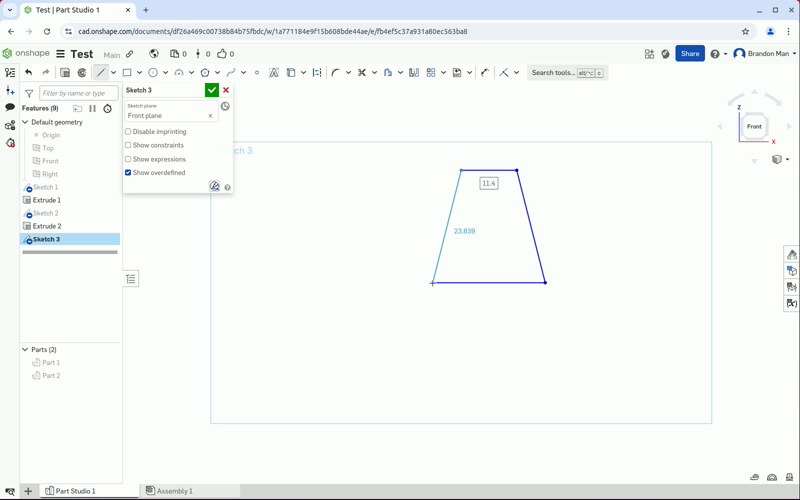
key(esc)
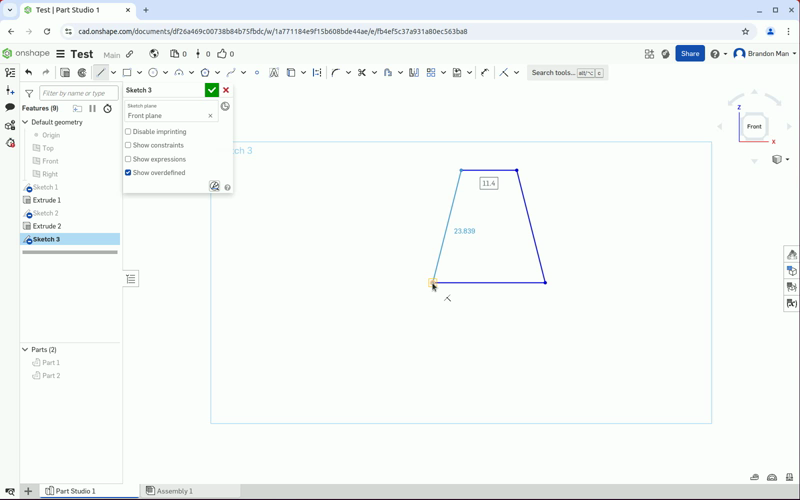
mouse_move(531, 274)
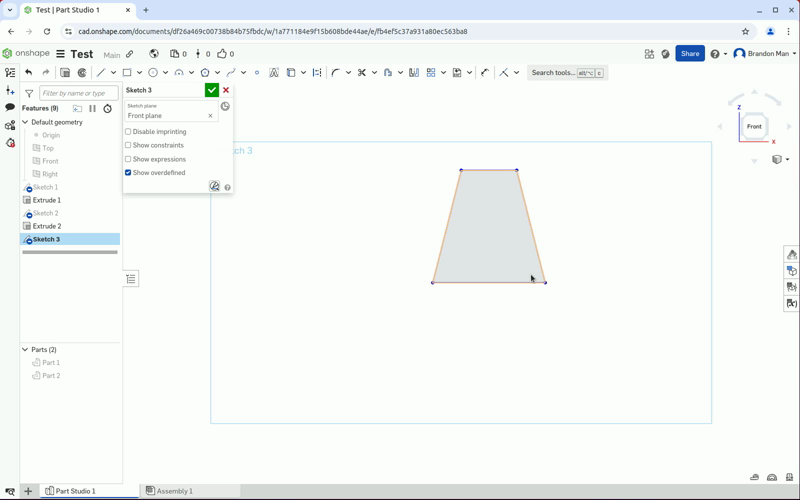
click(531, 274)
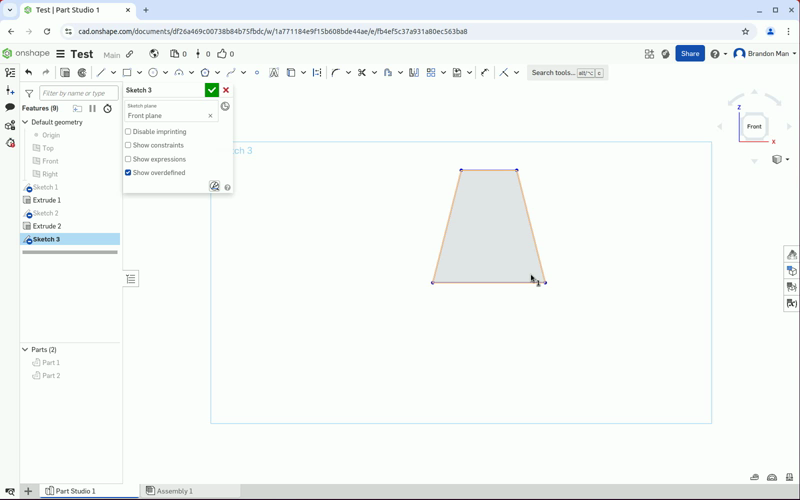
mouse_move(73, 352)
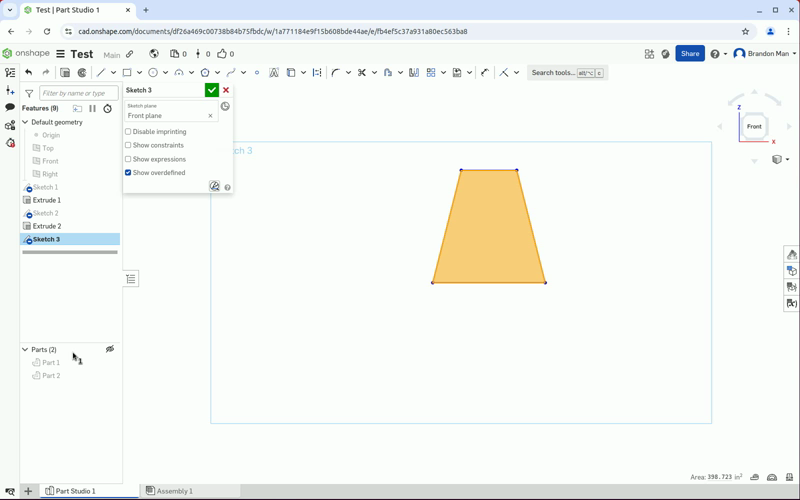
key(shift+y)
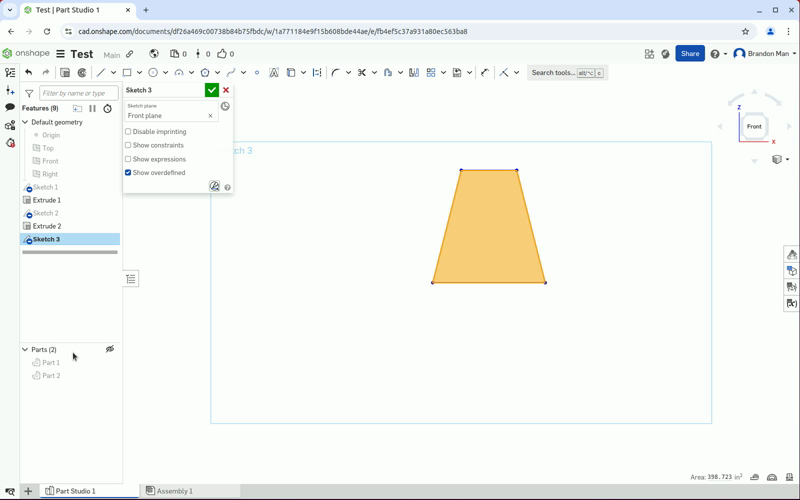
key(shift+e)
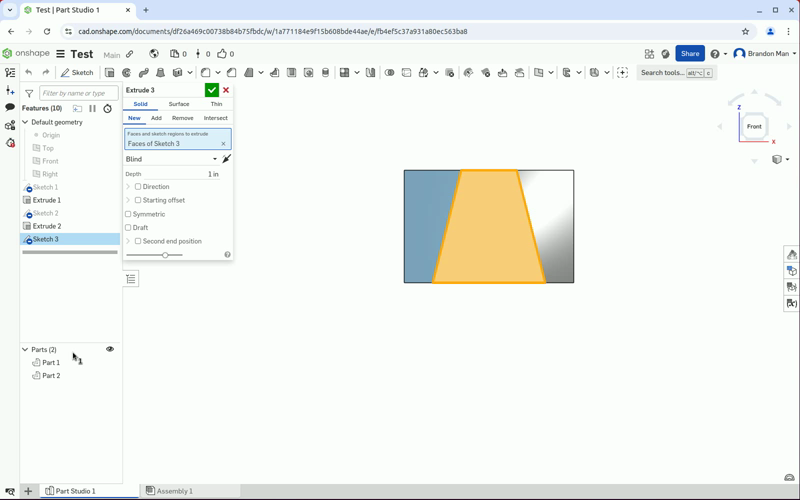
mouse_move(143, 106)
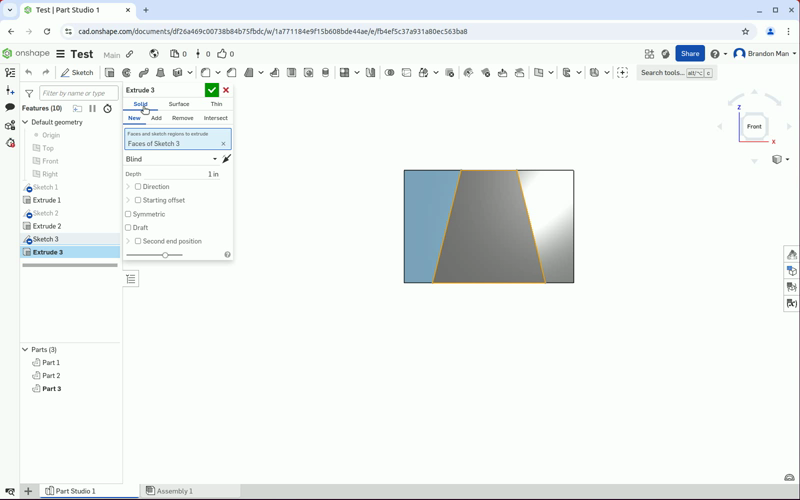
click(143, 106)
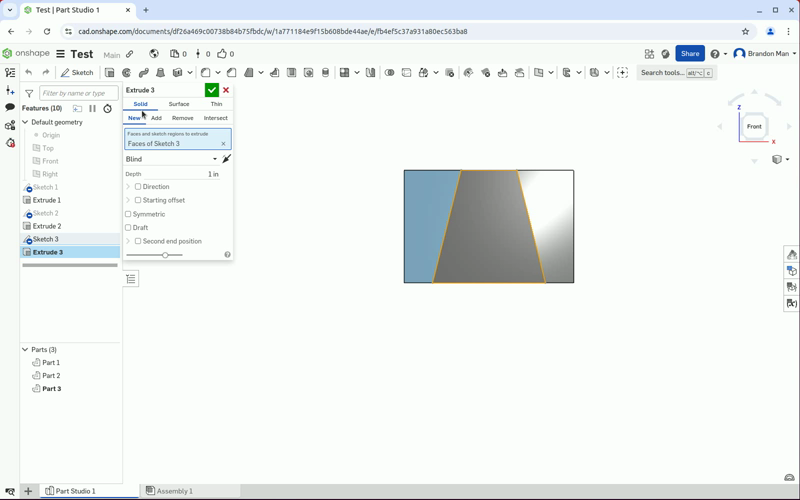
mouse_move(137, 120)
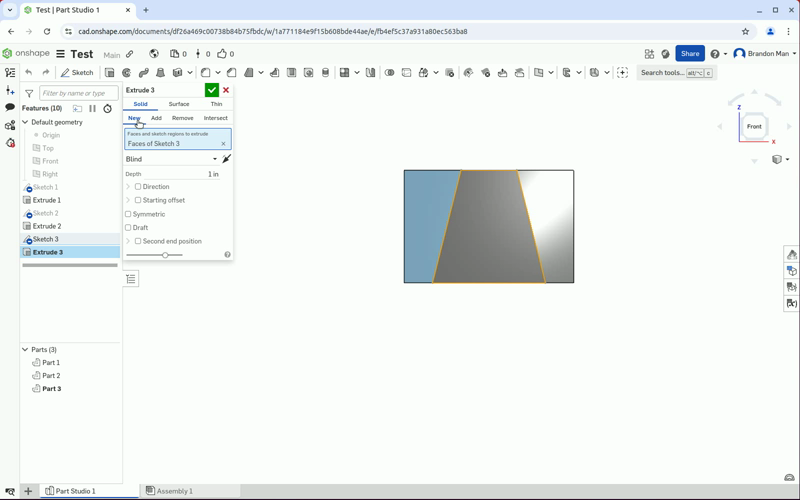
click(137, 120)
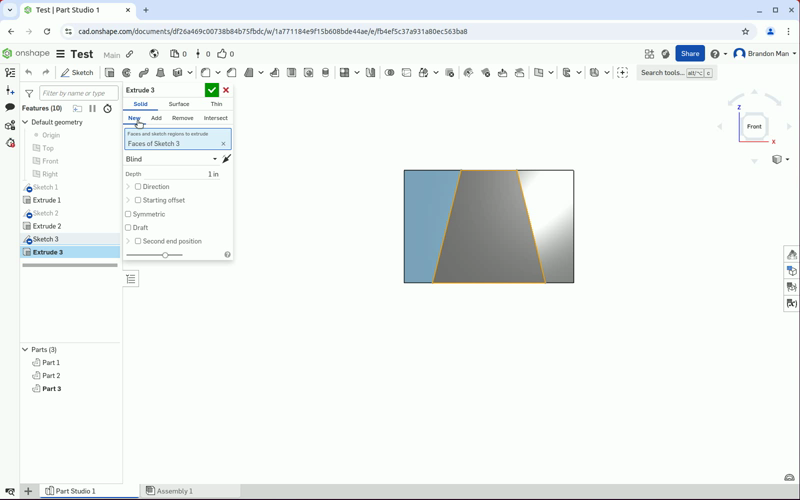
key(tab, 4)
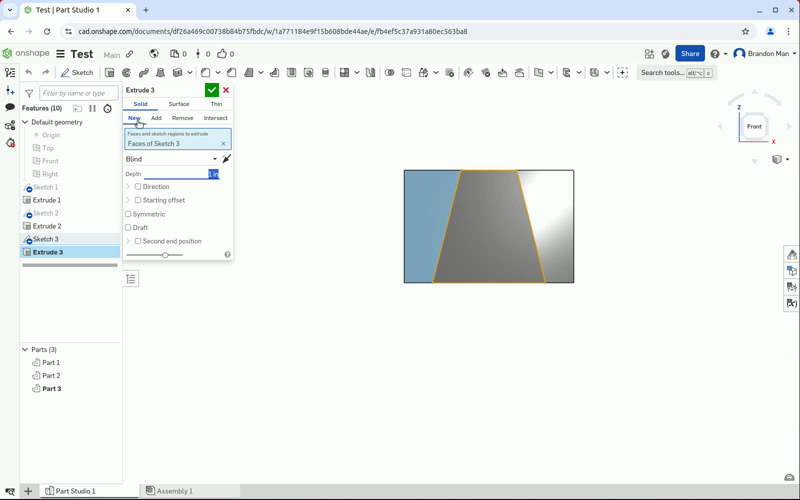
text(5.777)
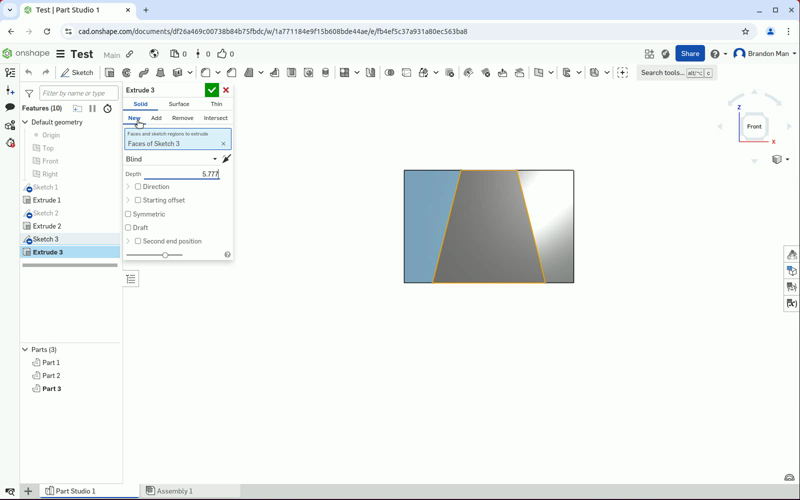
key(enter)
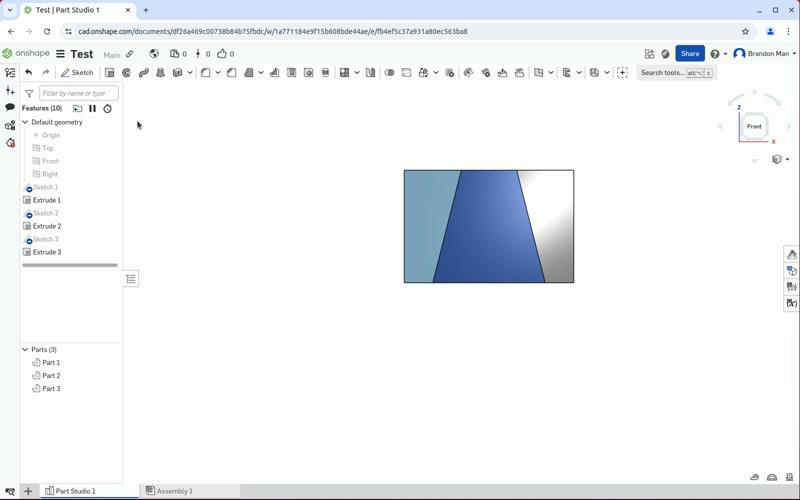
key(shift+h)
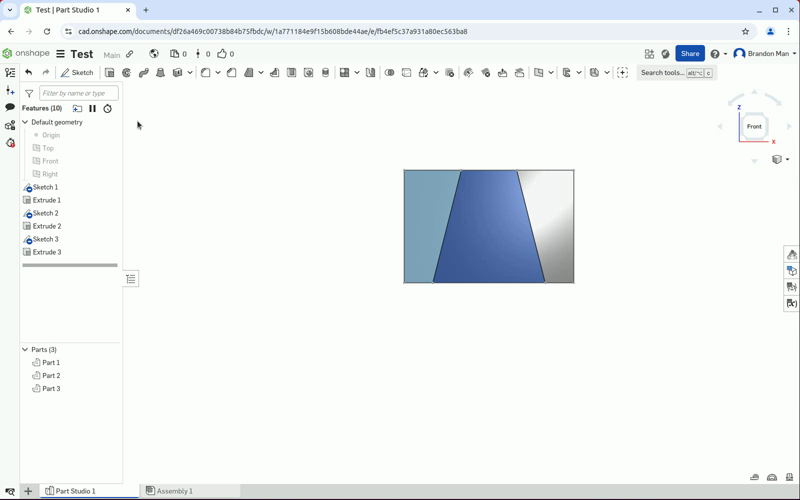
key(shift+h)
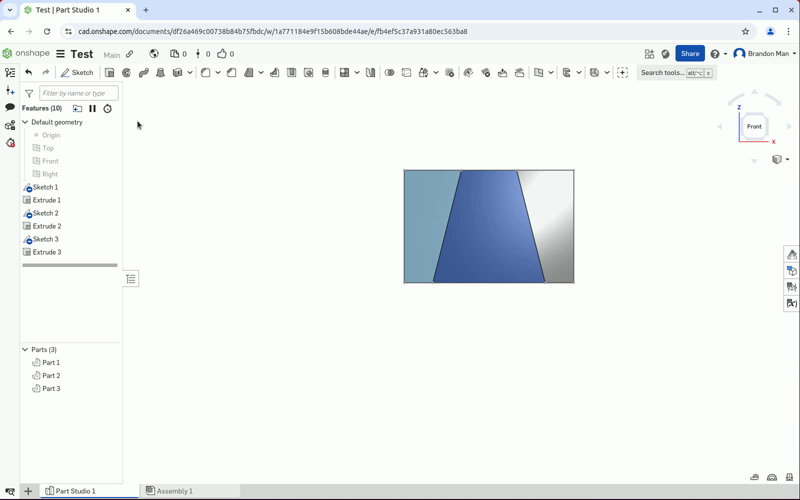
key(shift+7)
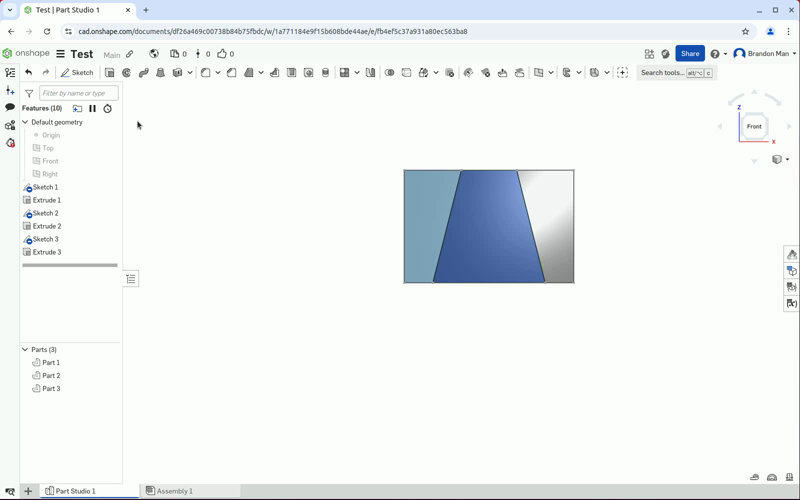
key(left, 2)
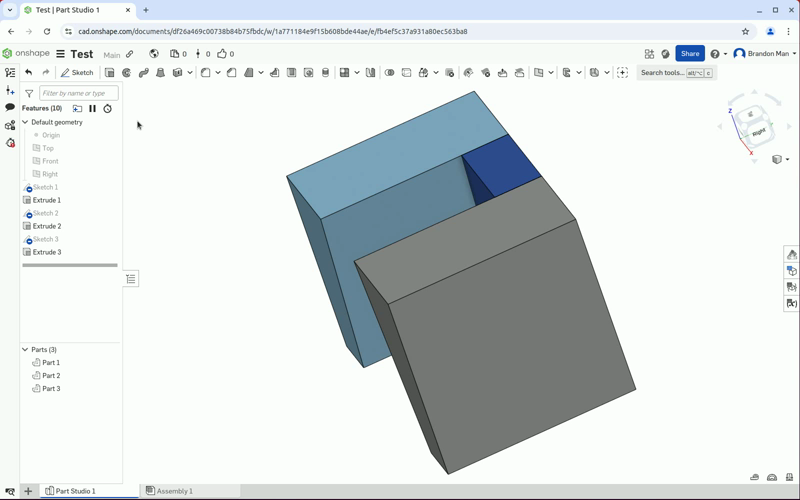
key(down, 2)
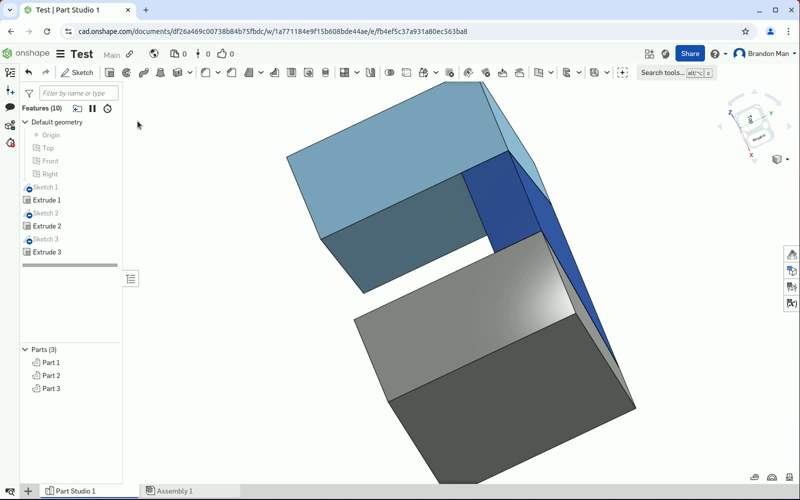
key(up, 2)
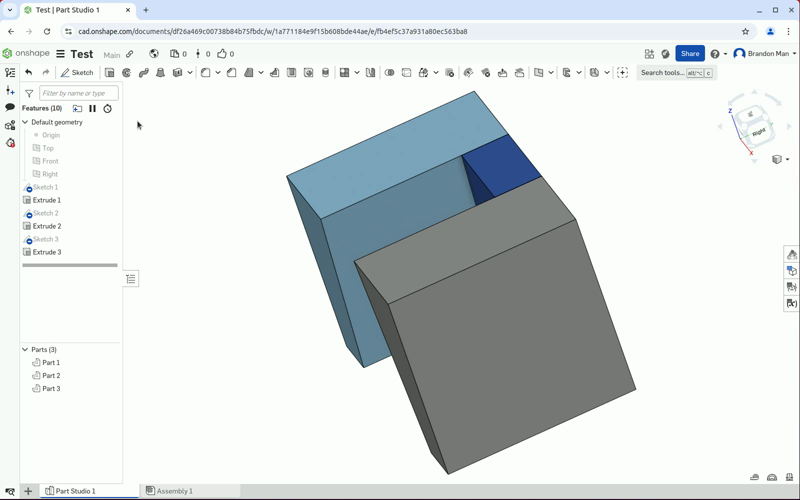
key(right, 2)
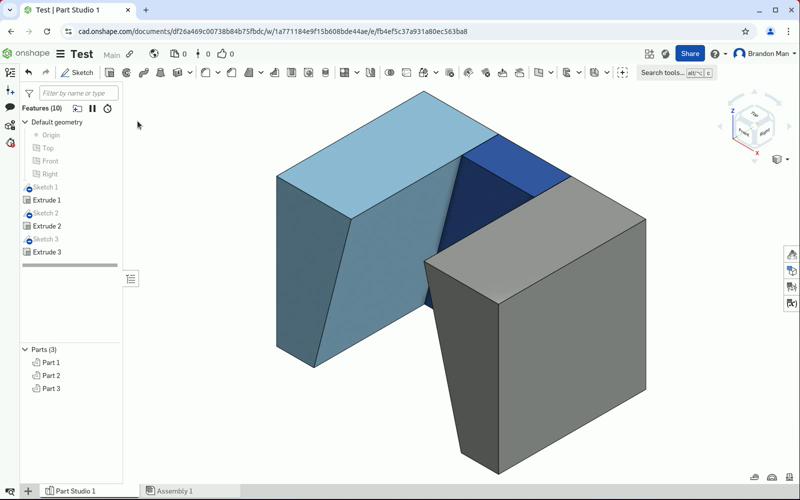
mouse_move(73, 189)
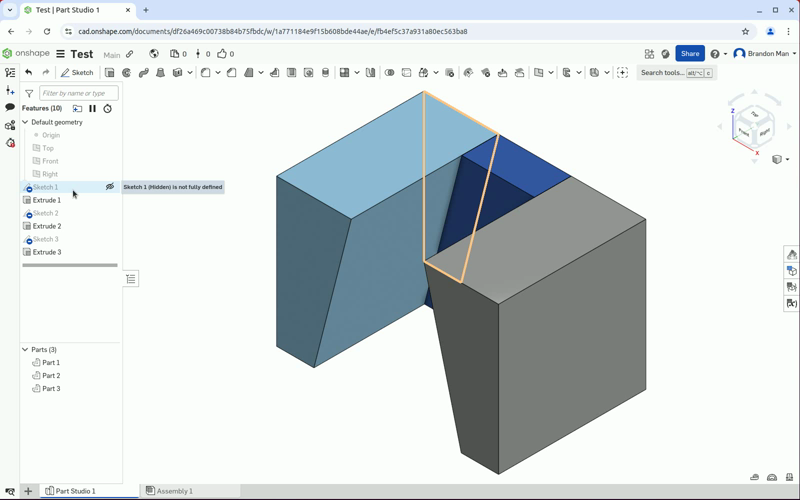
click(73, 189)